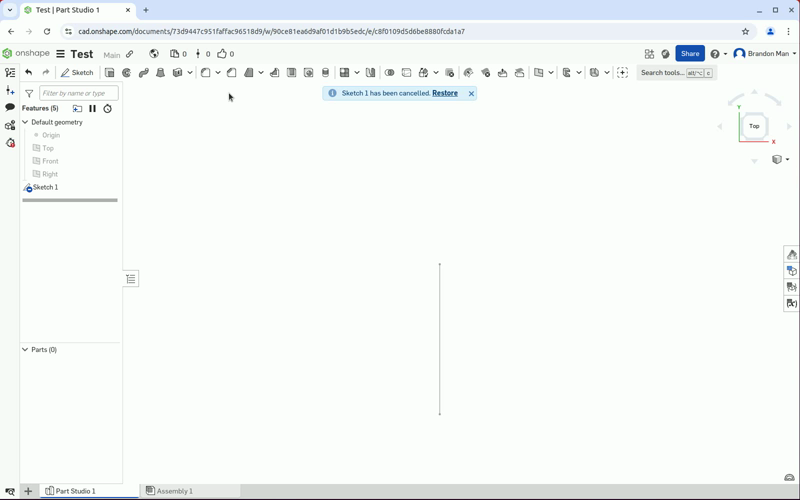
key(shift+h)
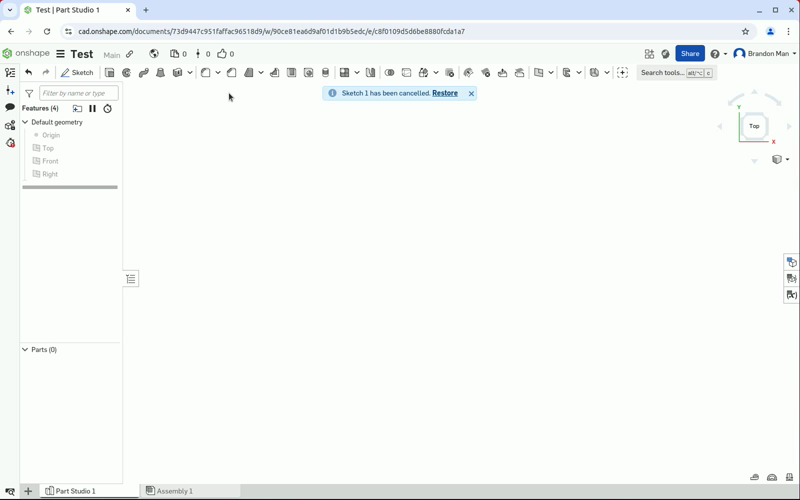
mouse_move(73, 352)
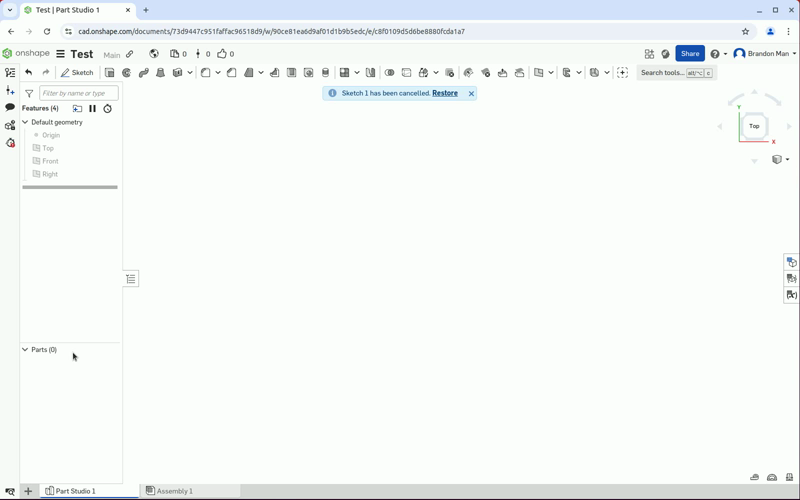
key(y)
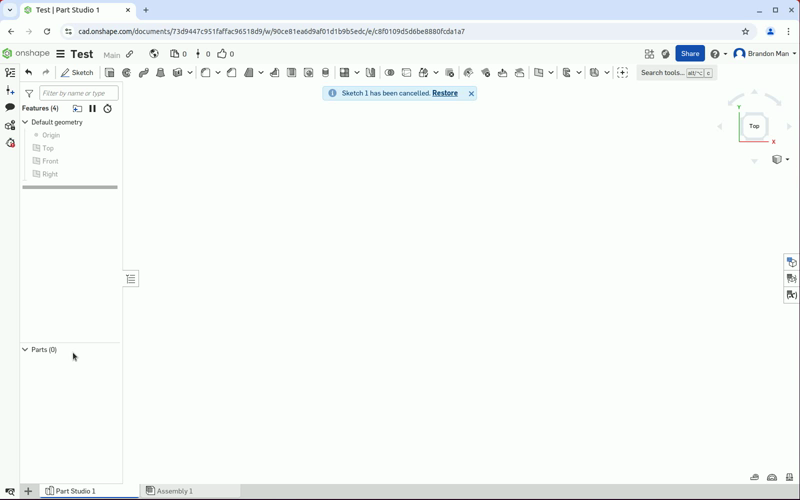
key(shift+p)
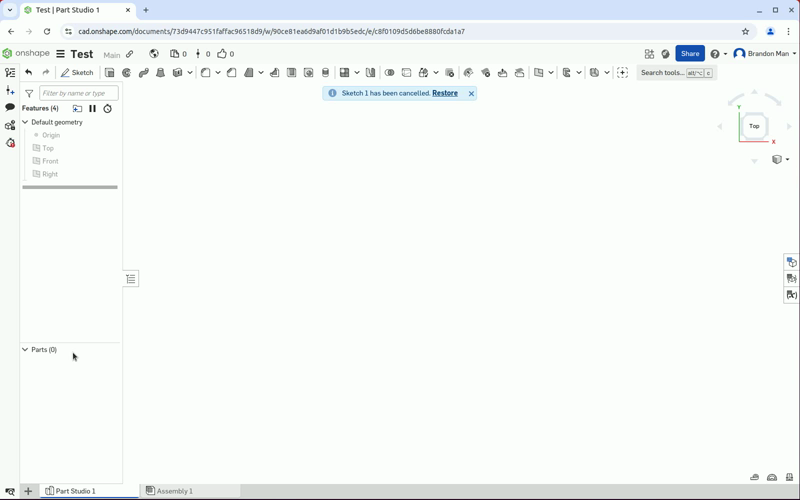
key(space)
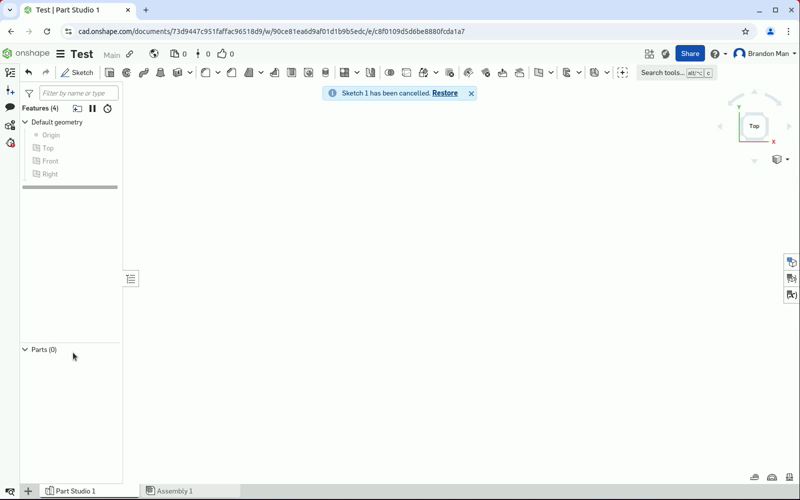
key_down(shift)
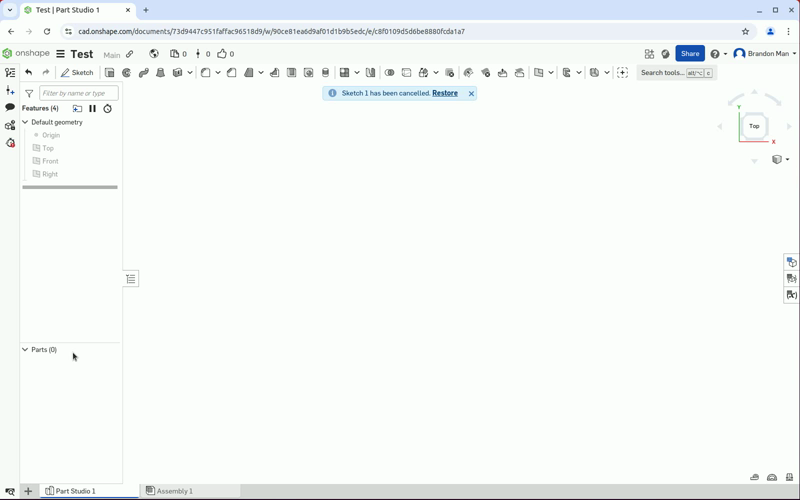
key(up)
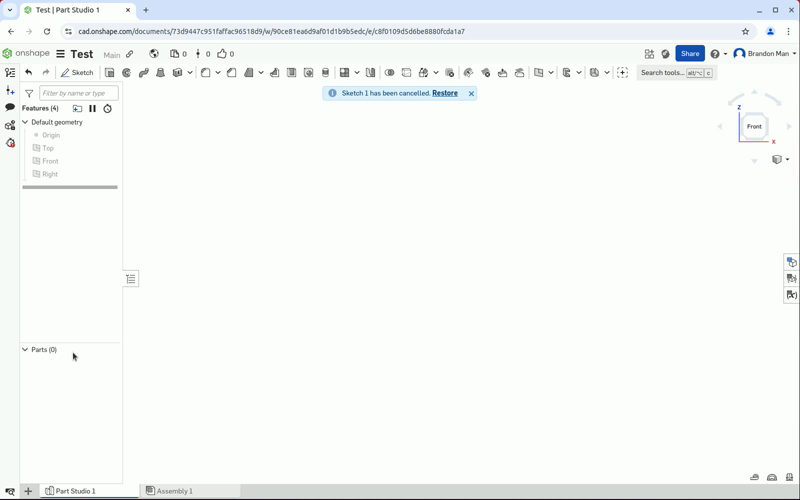
key_up(shift)
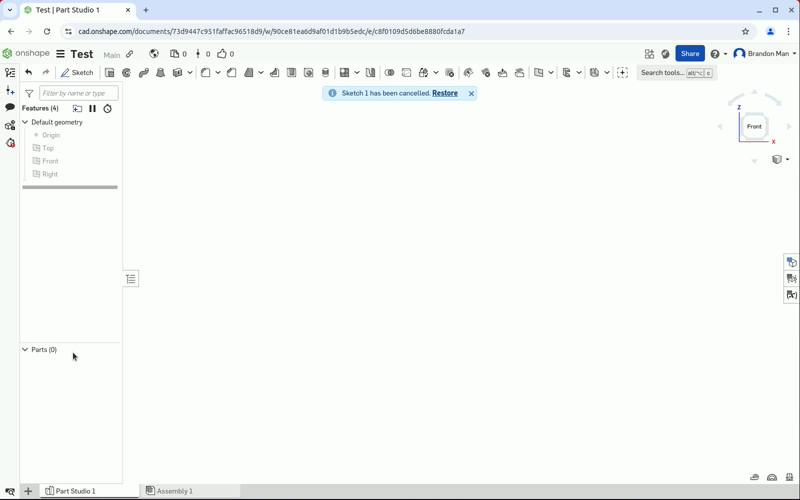
mouse_move(73, 352)
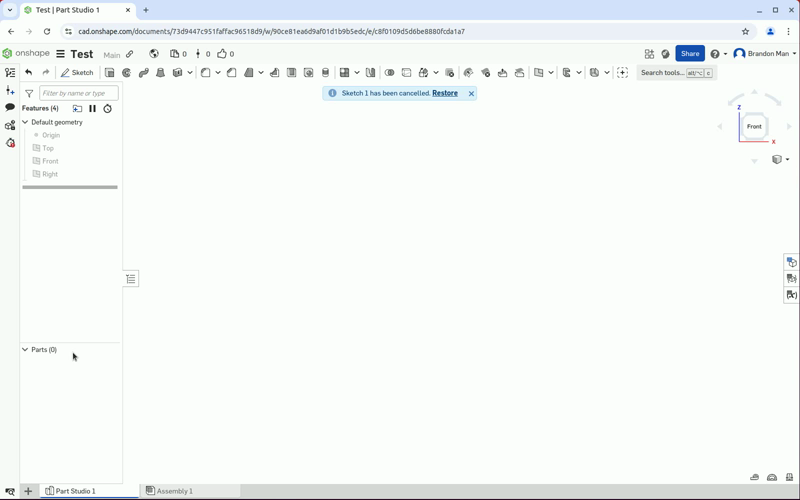
key(shift+y)
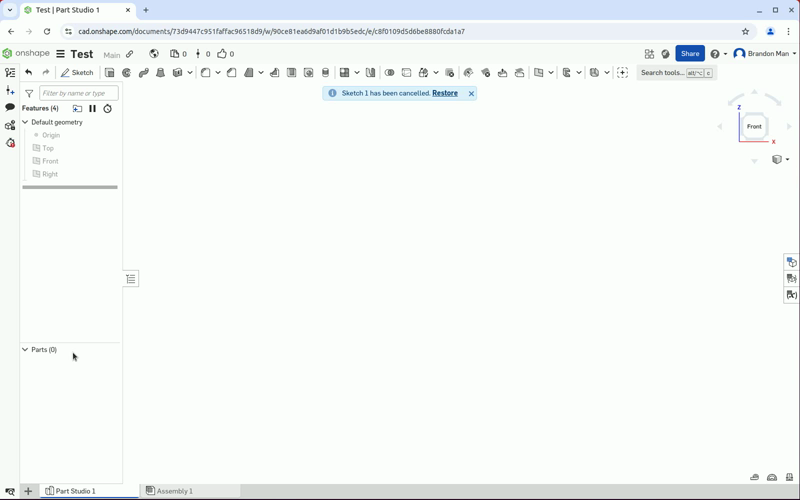
key(shift+s)
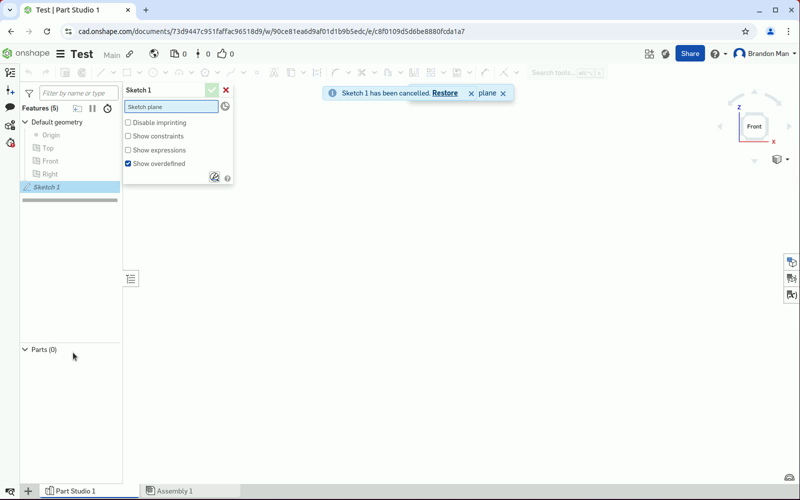
mouse_move(73, 163)
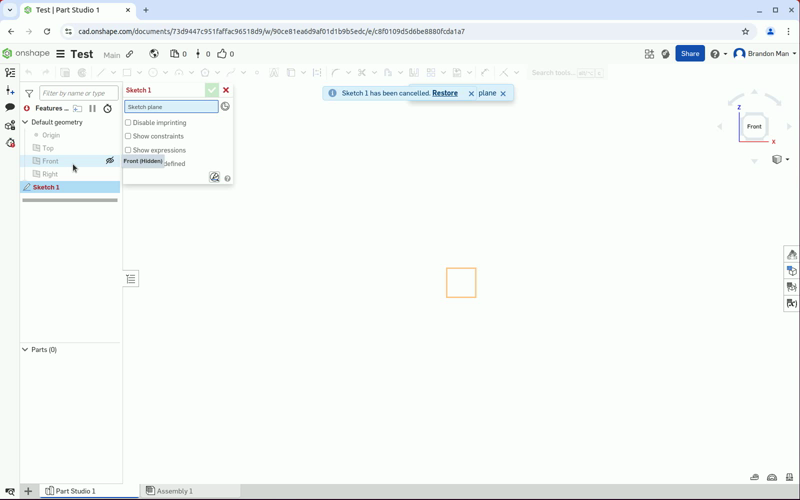
click(73, 163)
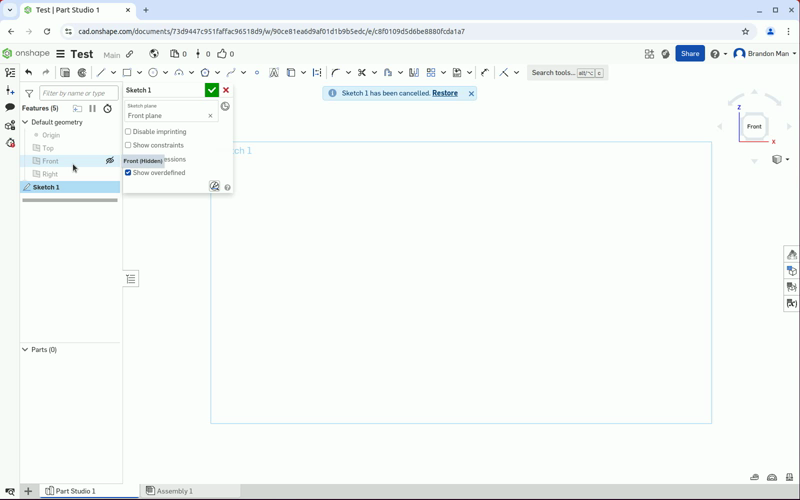
mouse_move(73, 352)
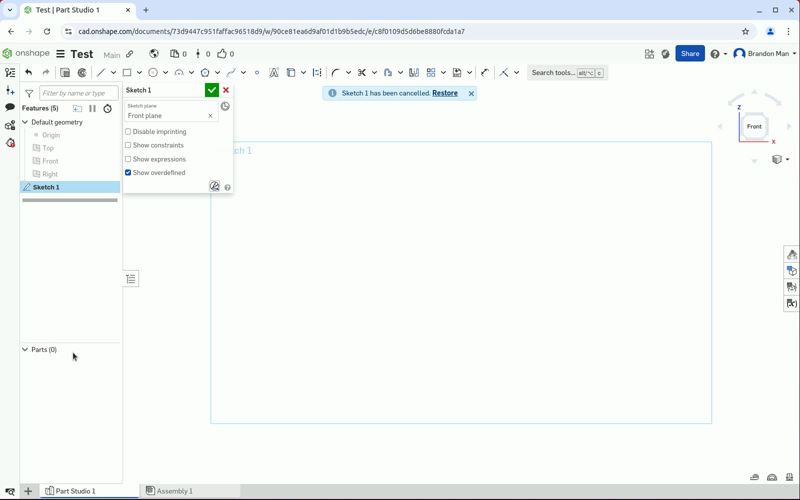
key(y)
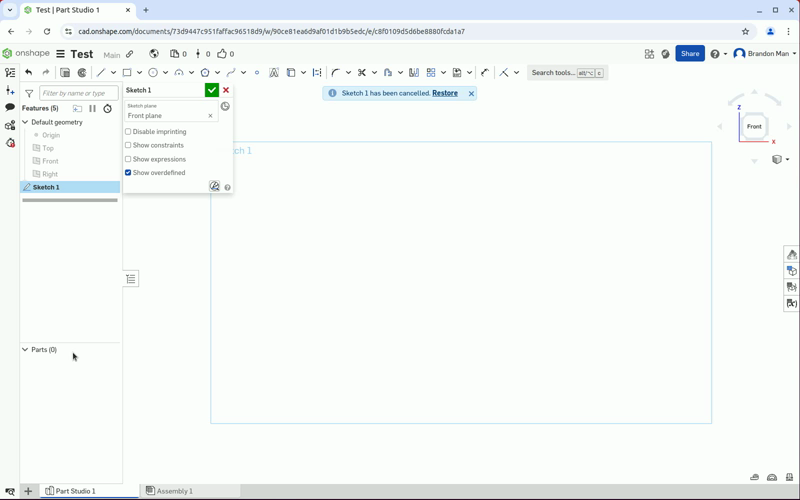
key(c)
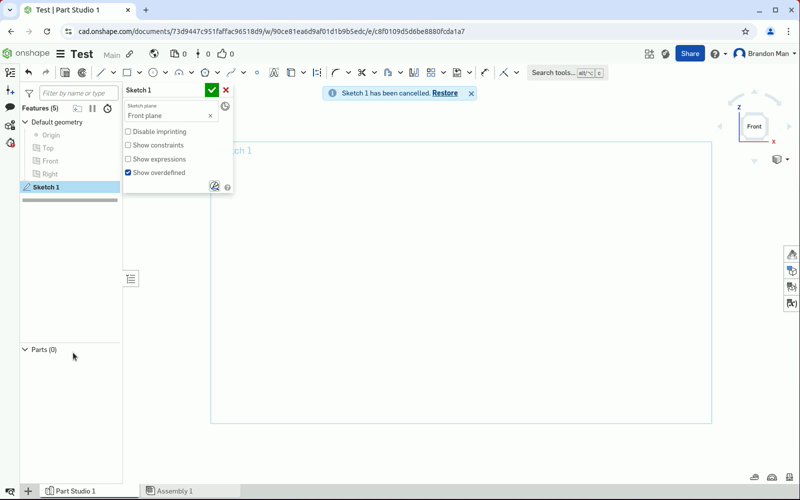
key_down(shift)
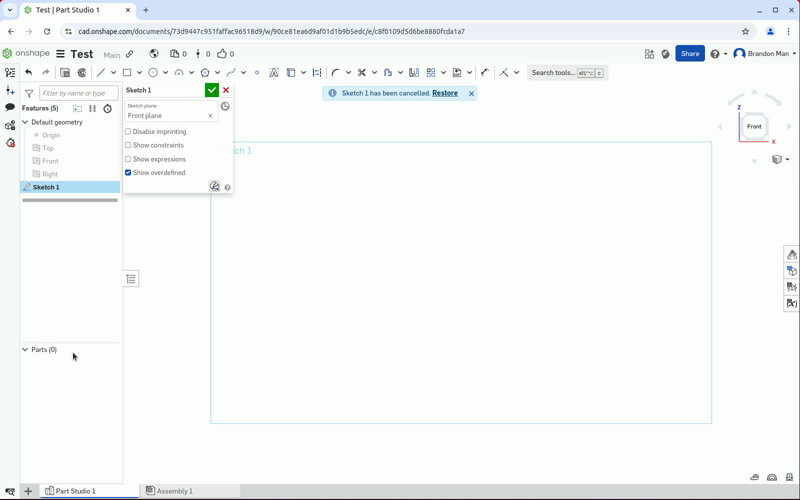
mouse_move(461, 282)
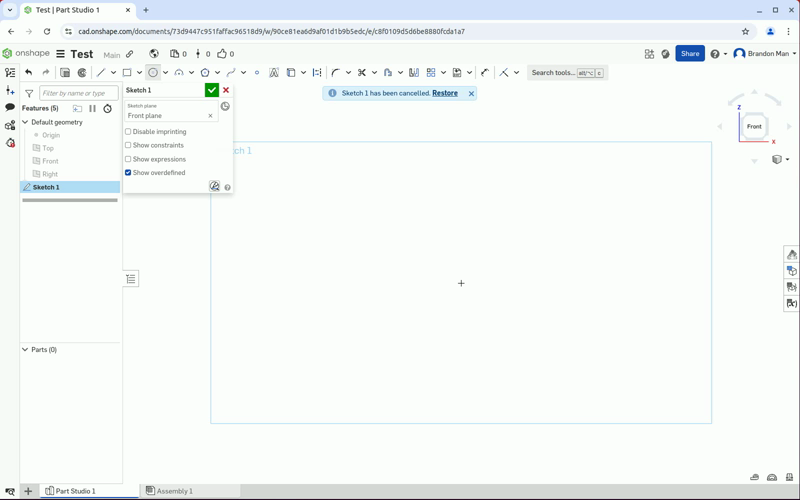
click(461, 282)
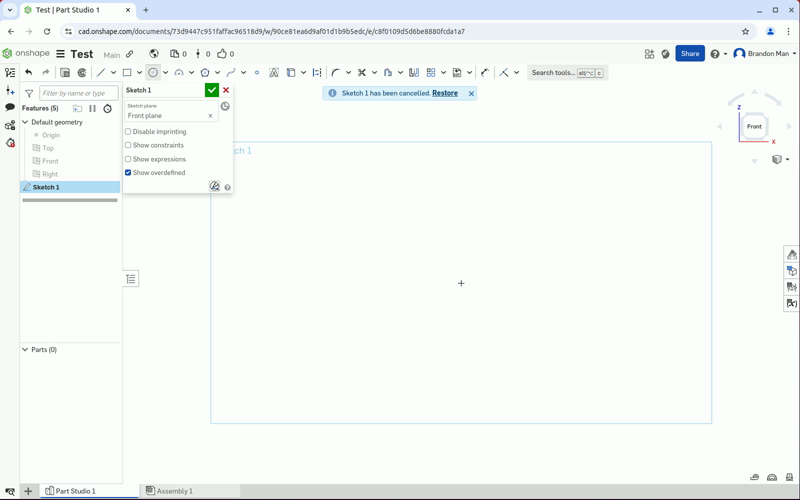
key_up(shift)
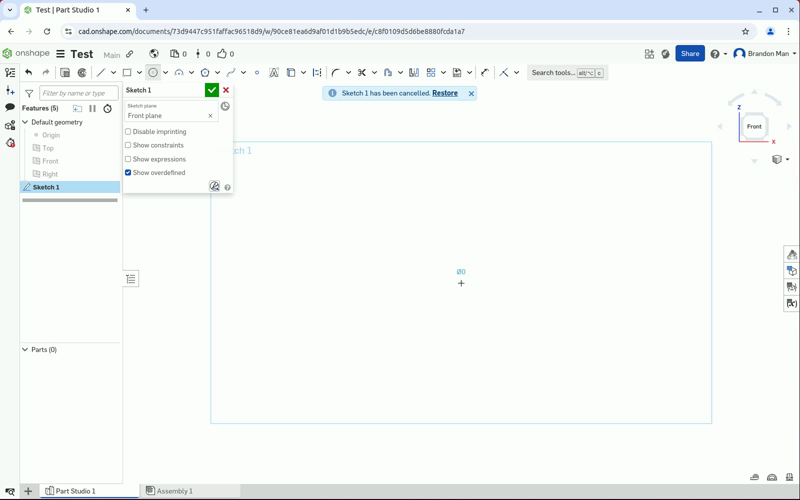
mouse_move(497, 282)
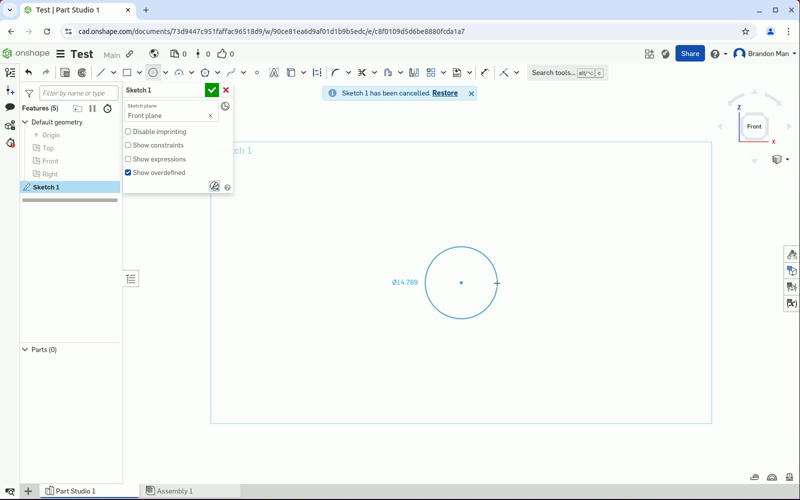
click(497, 282)
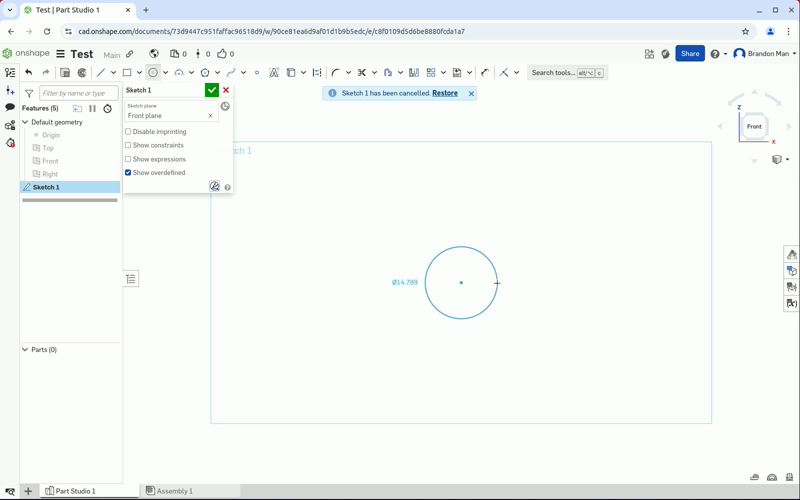
key(esc)
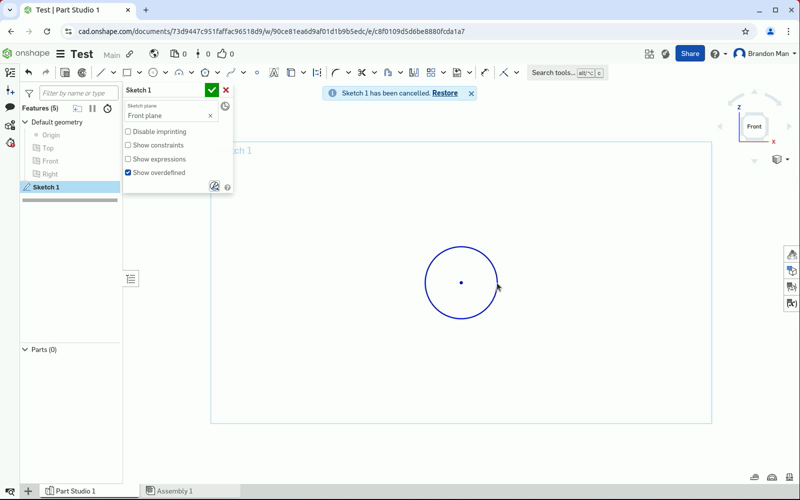
key(c)
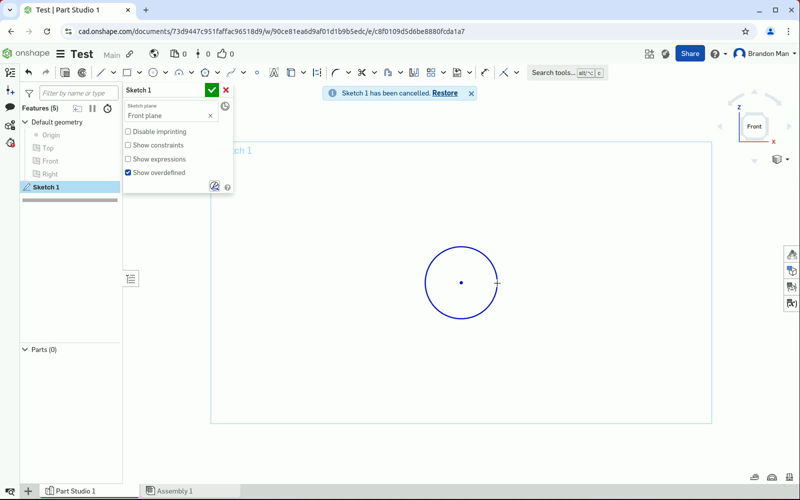
key_down(shift)
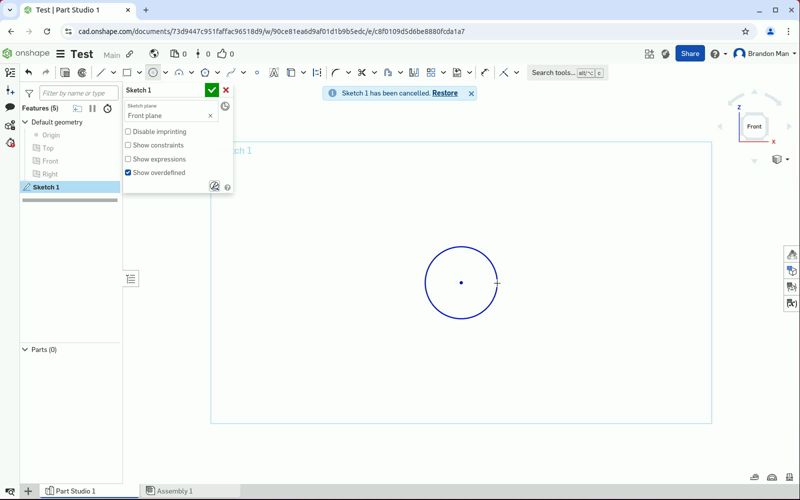
mouse_move(461, 282)
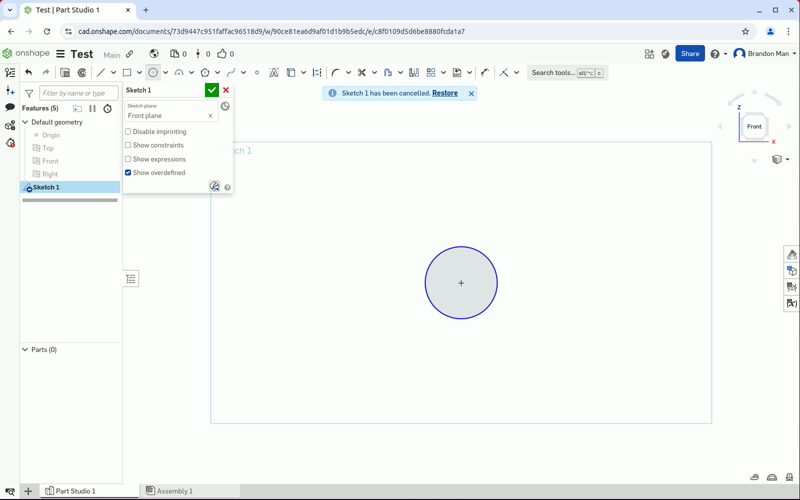
click(461, 282)
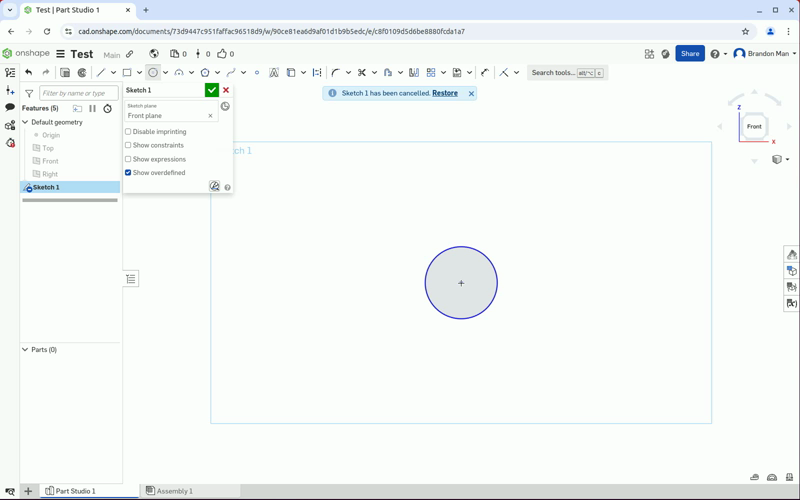
key_up(shift)
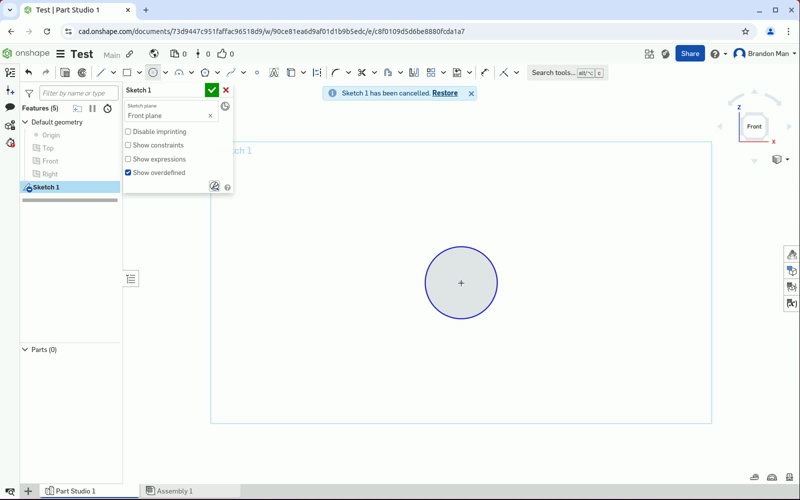
mouse_move(479, 282)
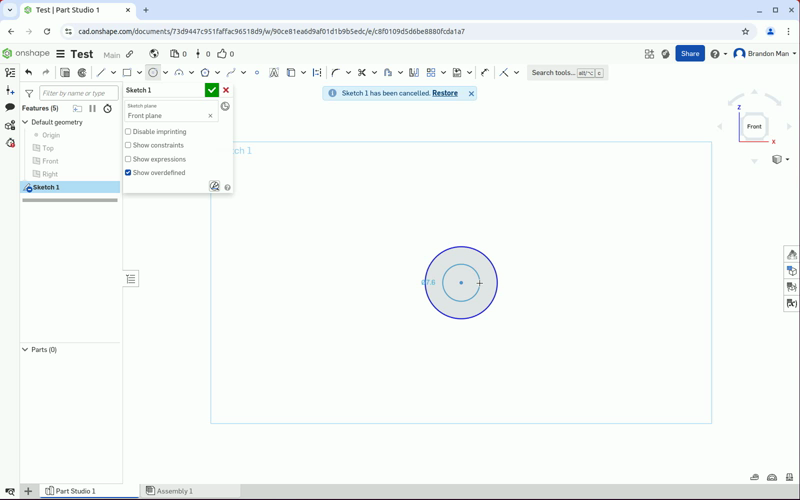
click(479, 282)
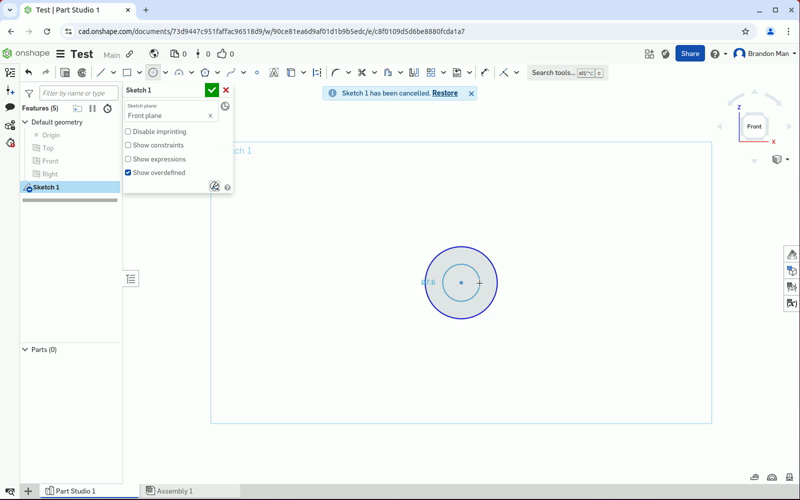
key(esc)
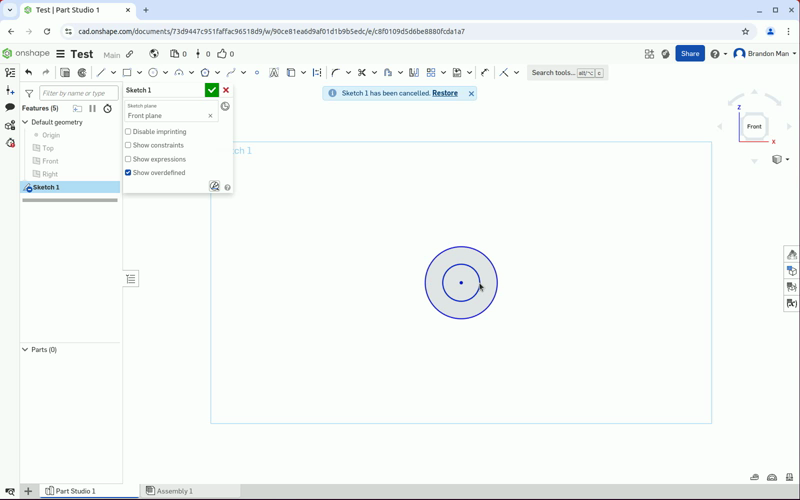
mouse_move(436, 297)
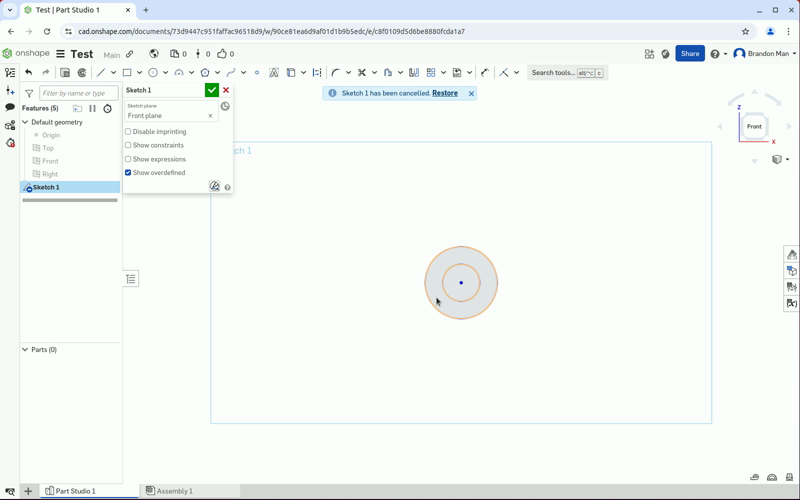
click(436, 297)
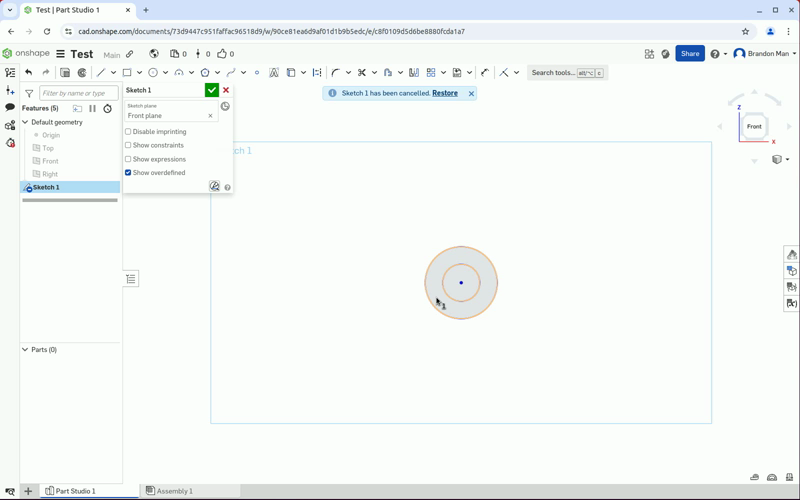
mouse_move(73, 352)
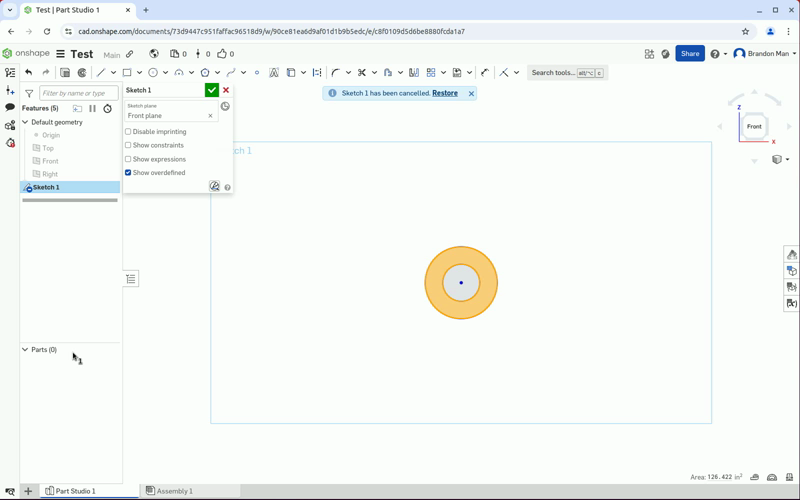
key(shift+y)
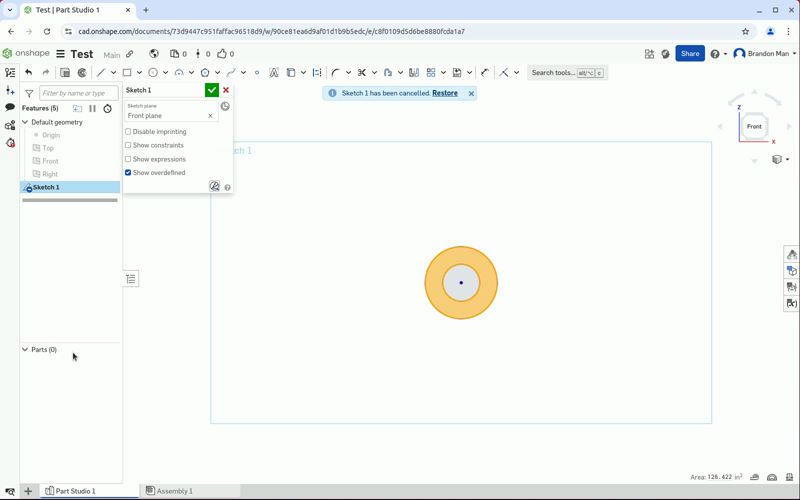
key(shift+e)
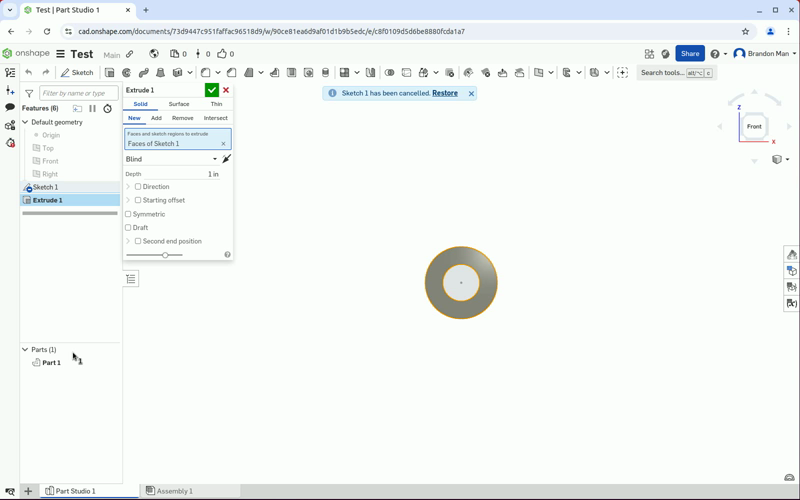
mouse_move(143, 106)
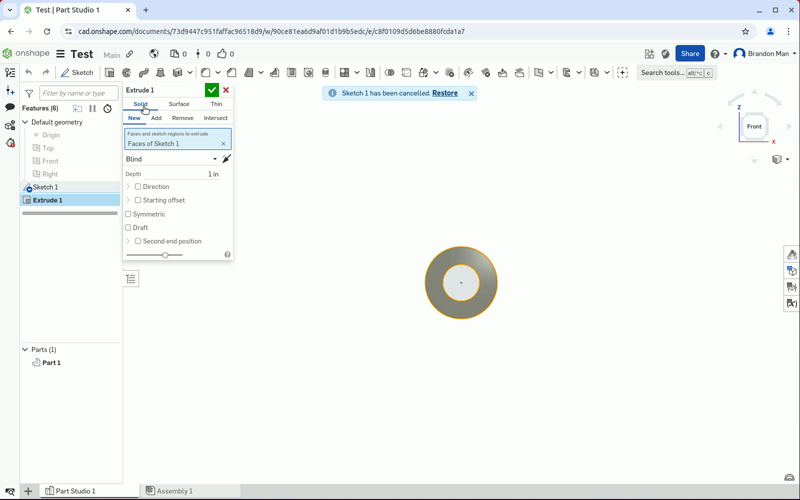
click(143, 106)
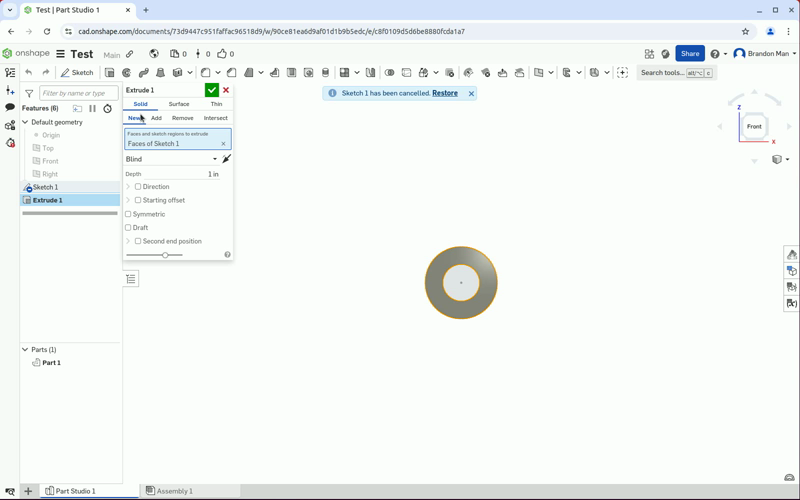
mouse_move(137, 120)
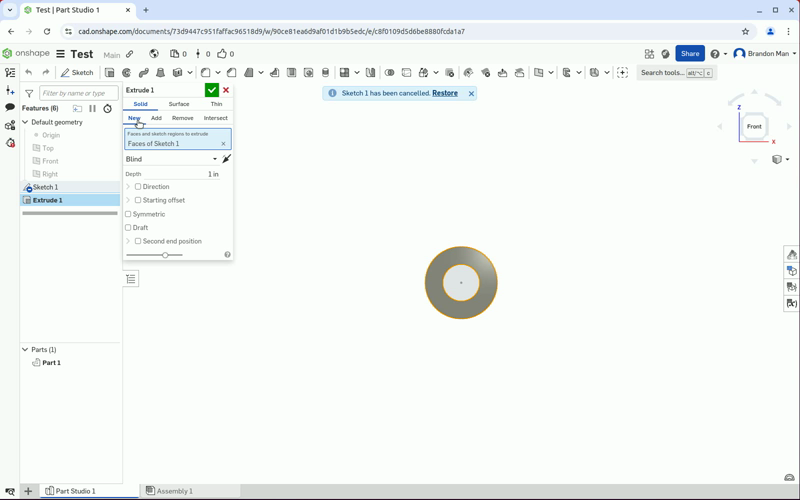
click(137, 120)
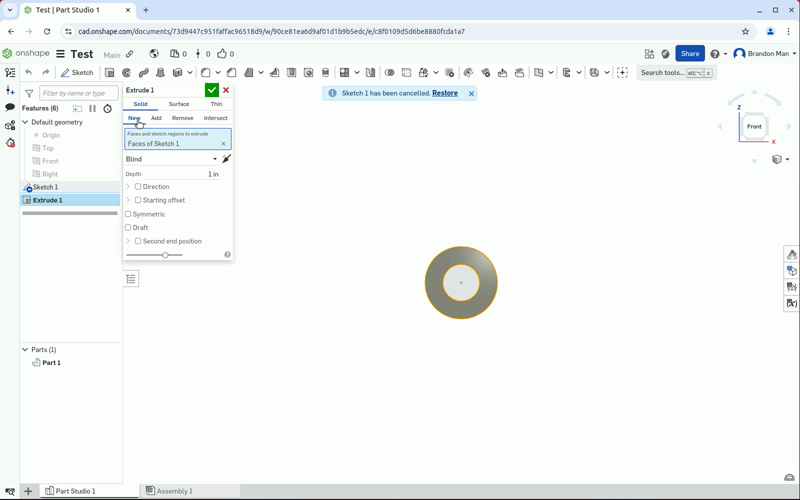
key(tab, 4)
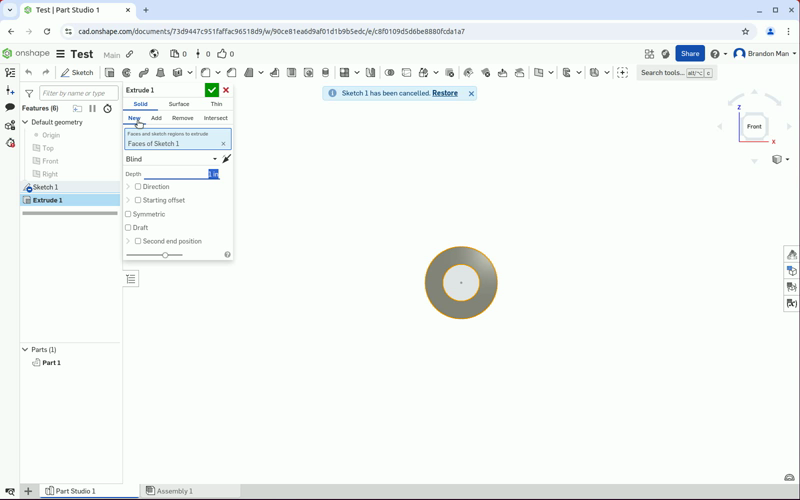
text(3.129)
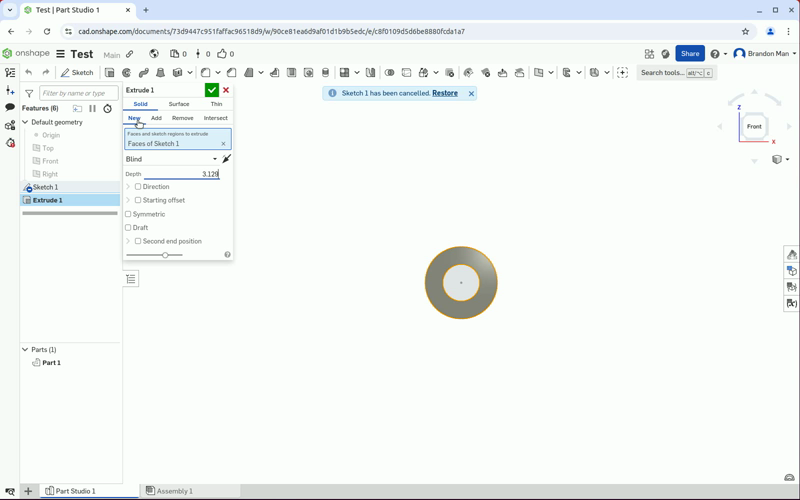
key(enter)
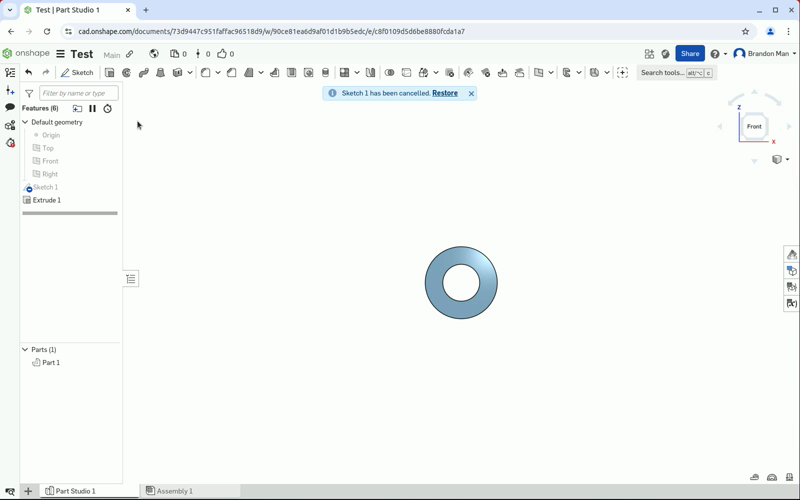
key(shift+h)
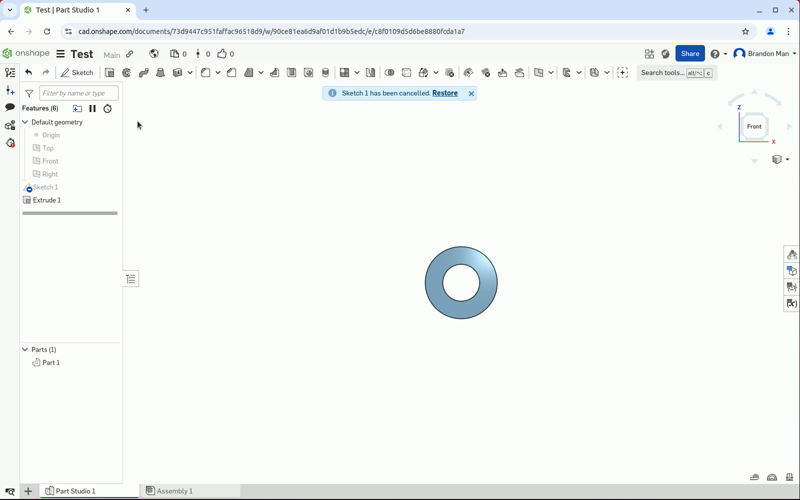
key(shift+h)
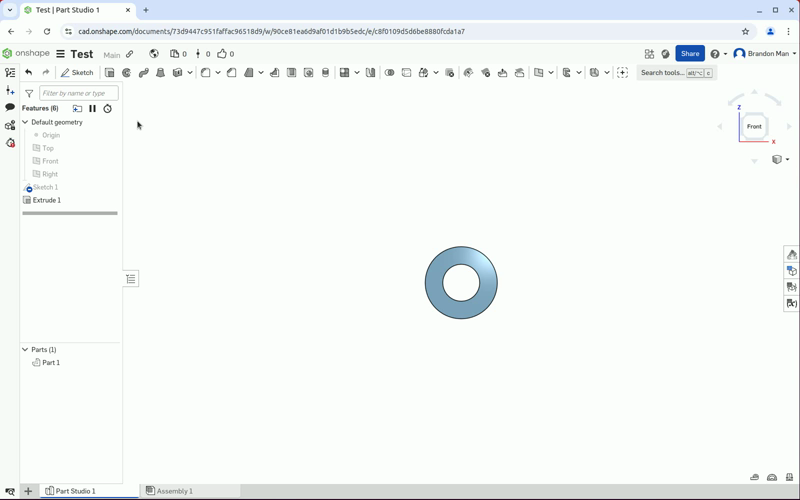
mouse_move(73, 189)
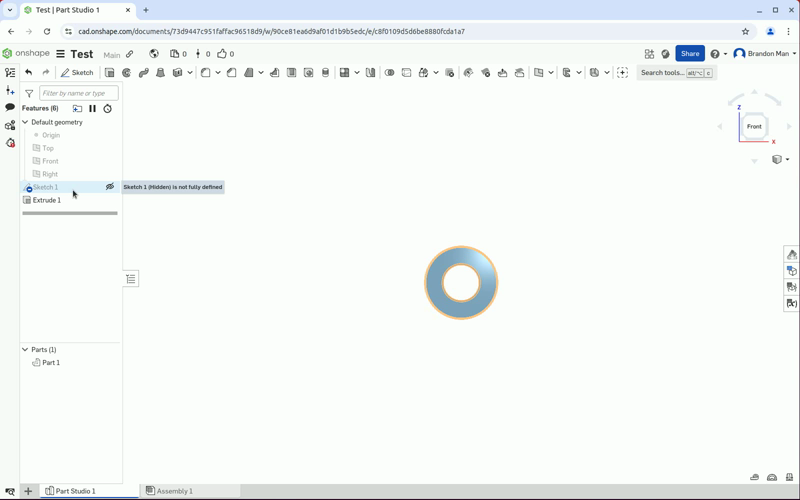
click(73, 189)
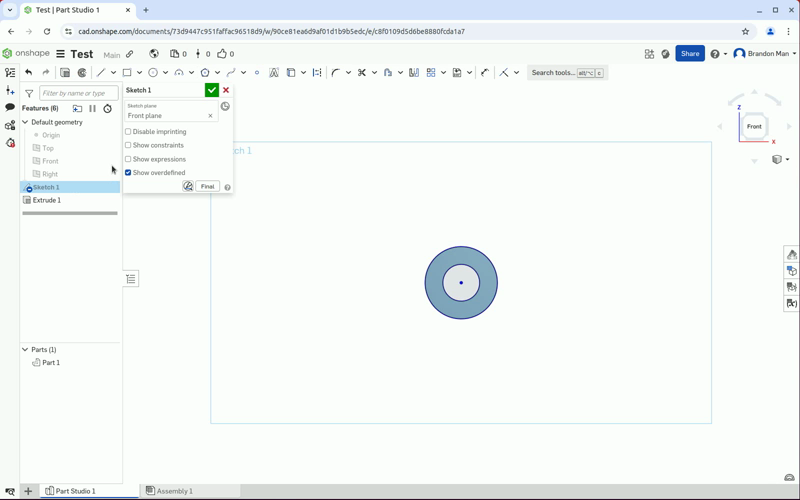
mouse_move(229, 92)
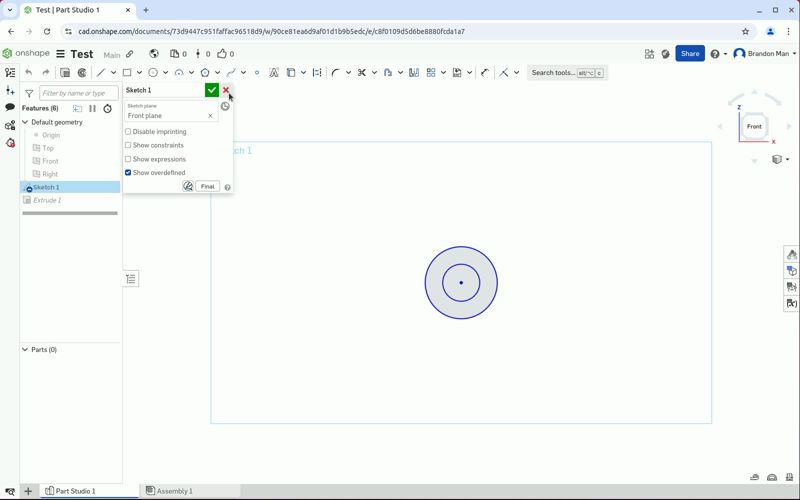
click(229, 92)
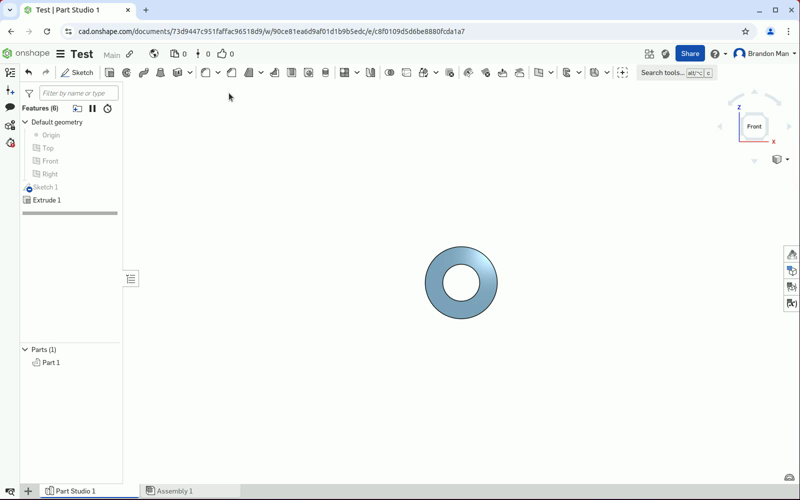
mouse_move(541, 75)
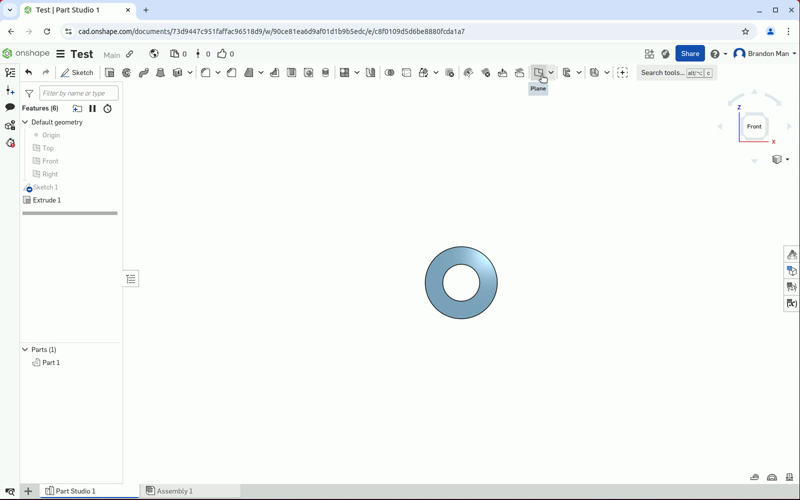
click(541, 75)
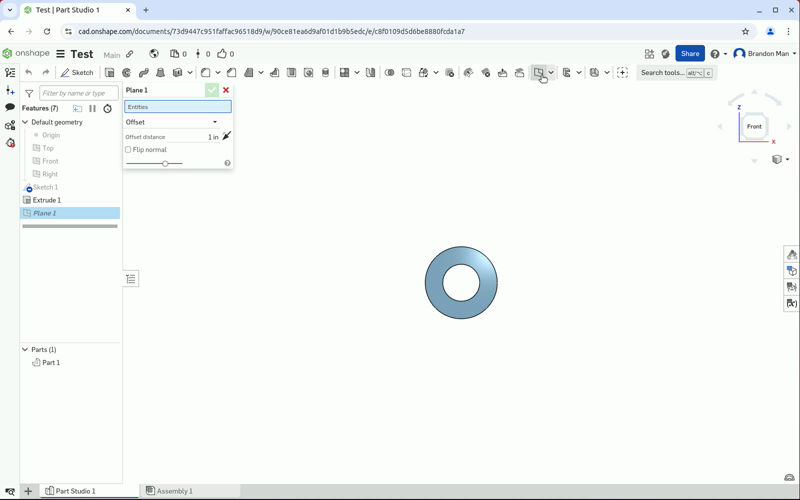
mouse_move(73, 163)
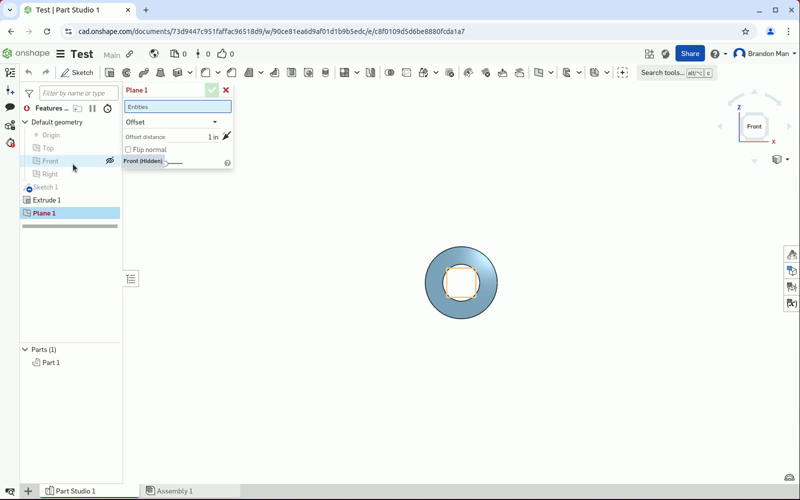
click(73, 163)
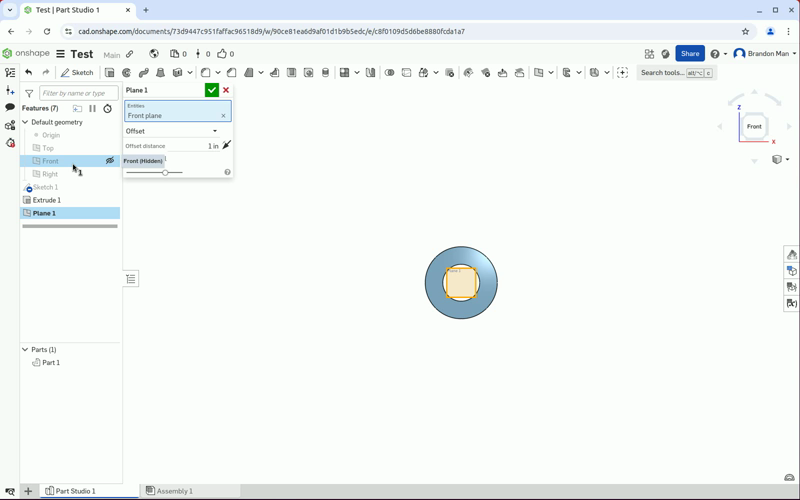
key(tab, 2)
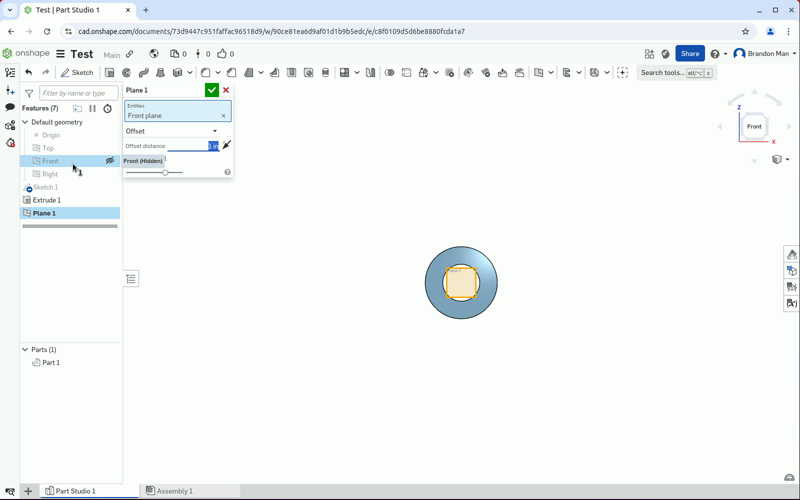
text(3.143)
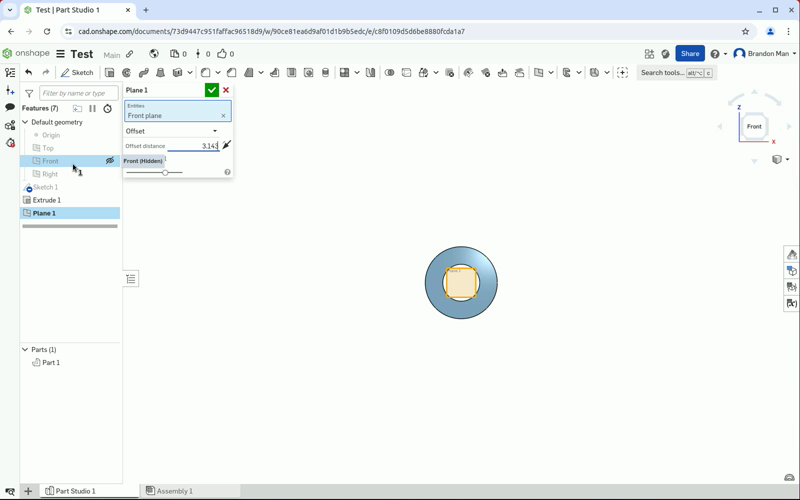
key(enter, 2)
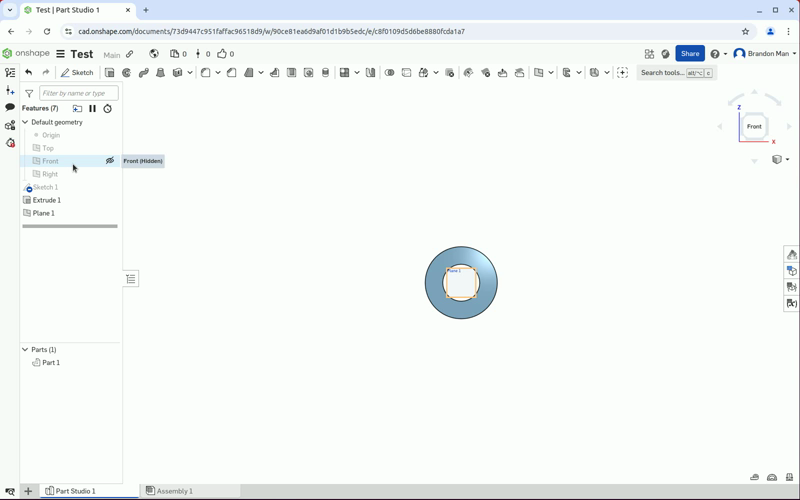
key(shift+s)
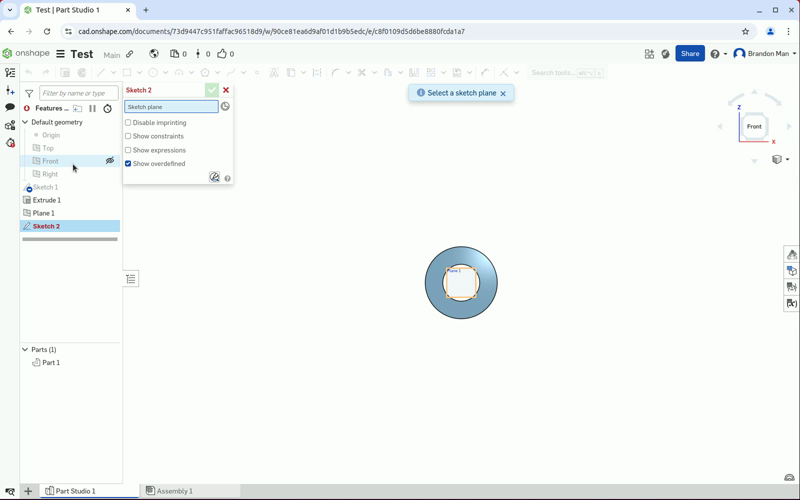
mouse_move(73, 215)
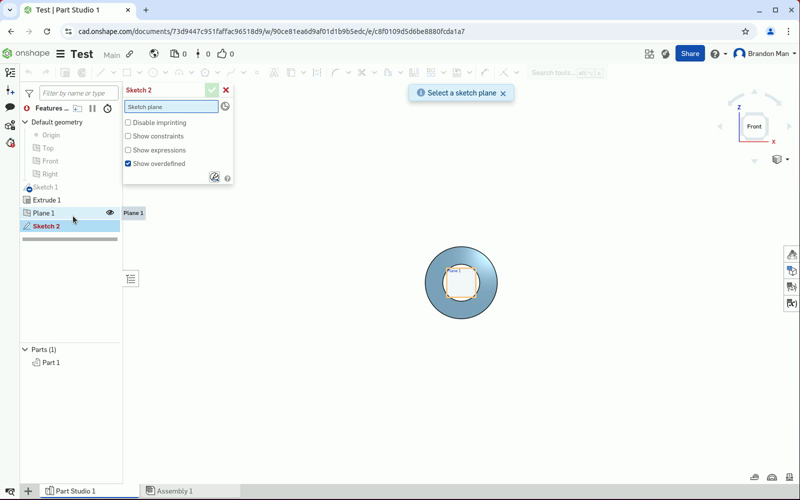
click(73, 215)
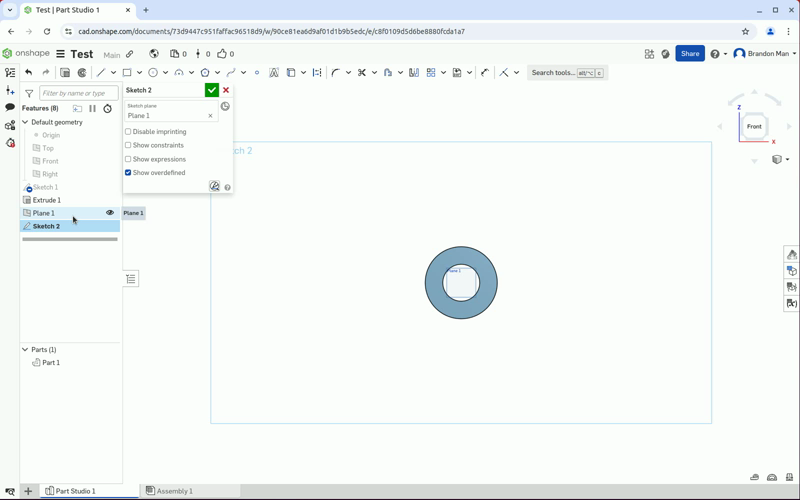
mouse_move(73, 352)
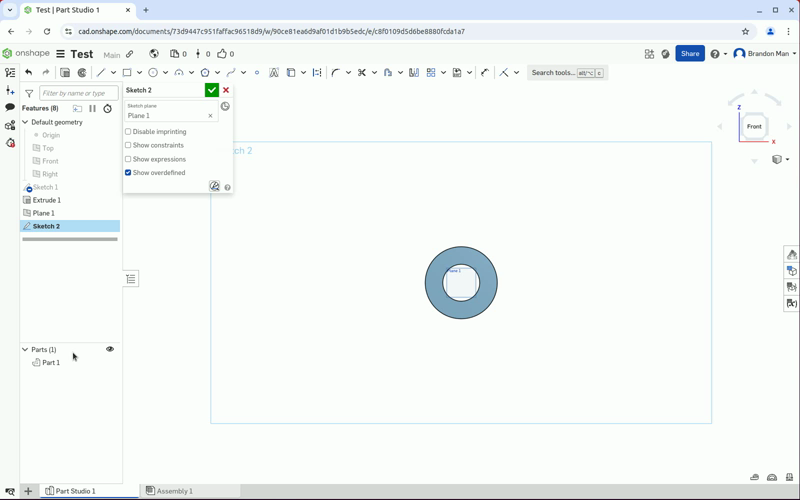
key(y)
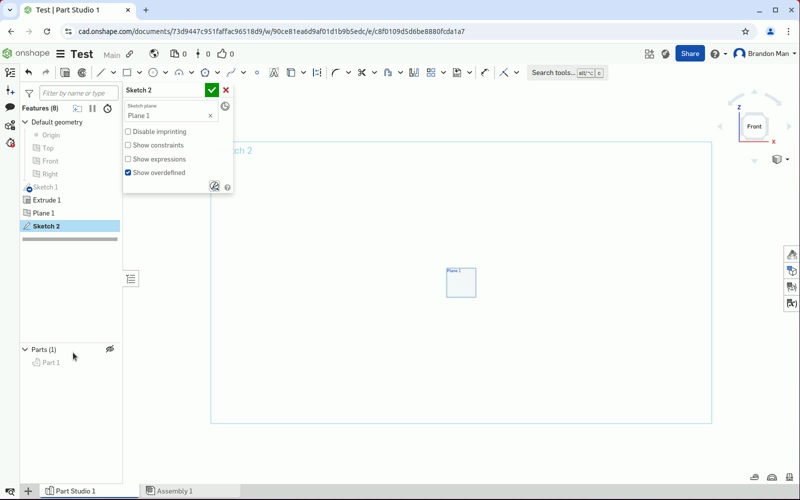
key(c)
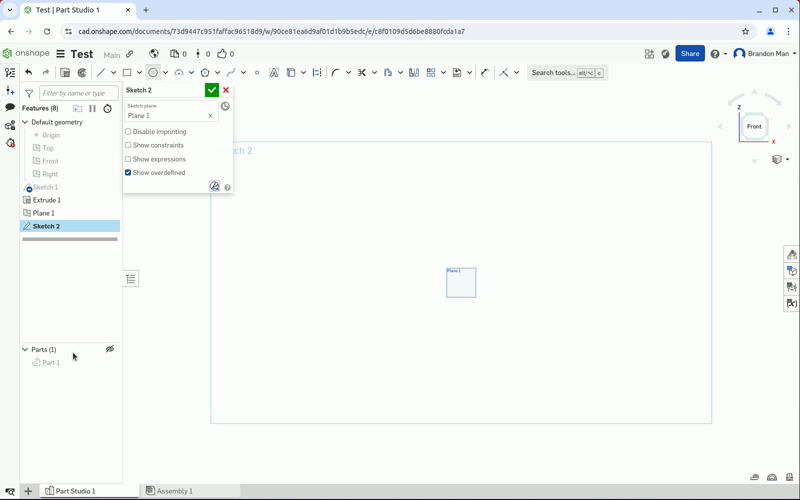
key_down(shift)
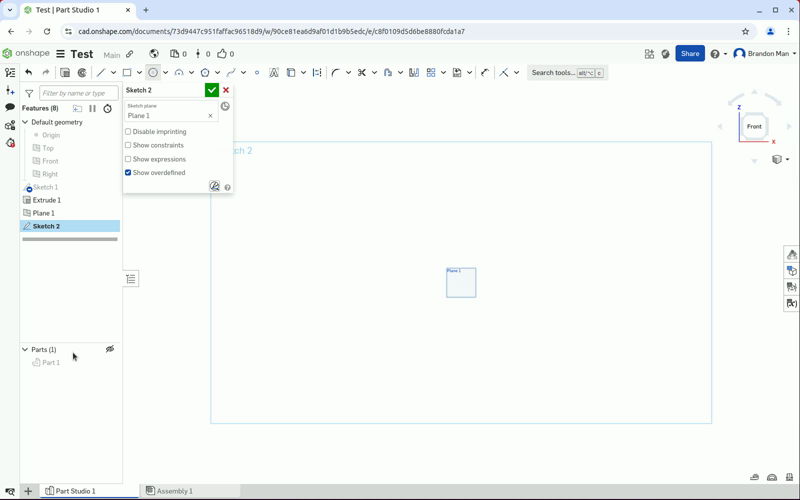
mouse_move(461, 282)
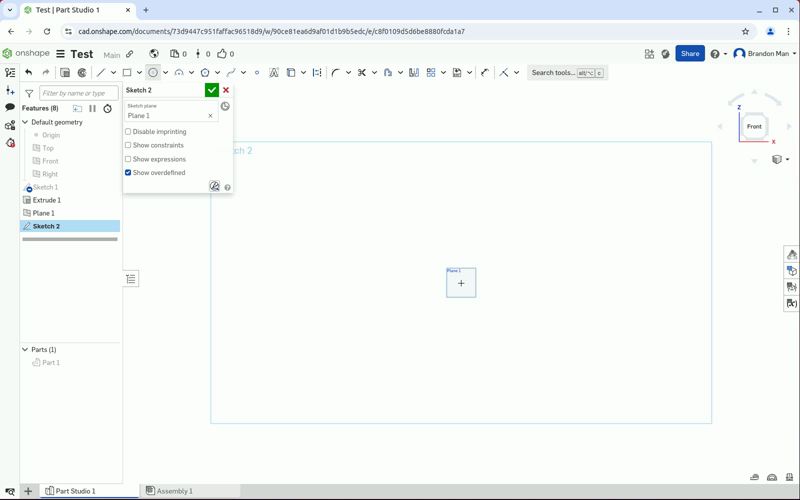
click(461, 282)
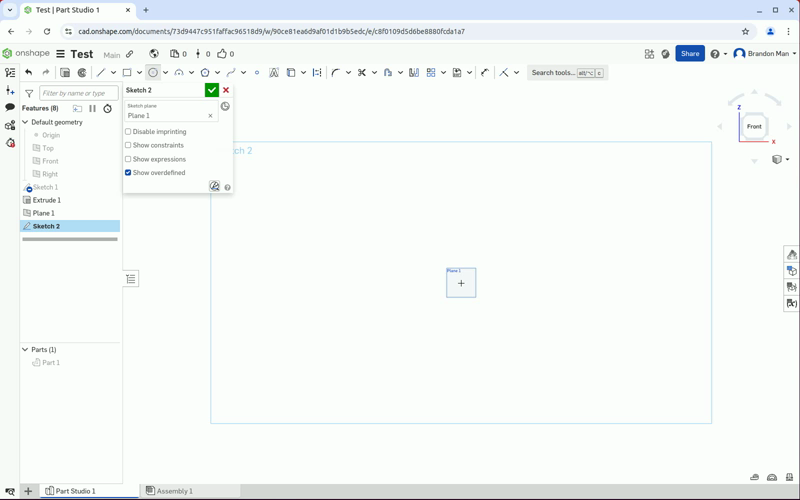
key_up(shift)
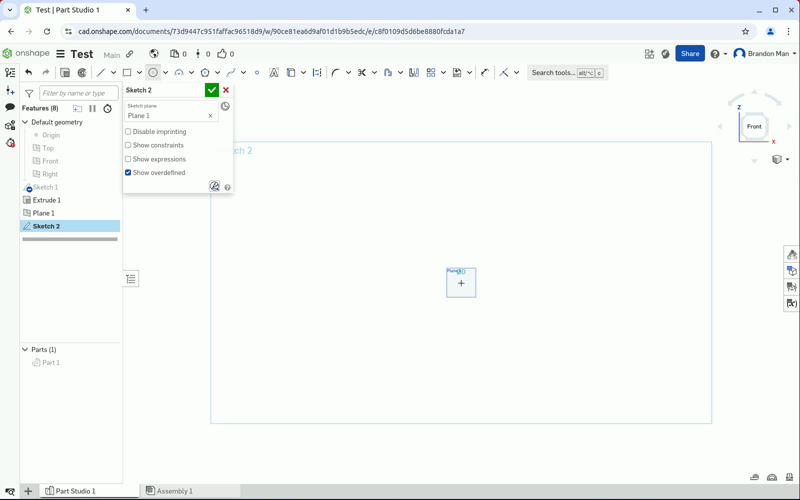
mouse_move(494, 282)
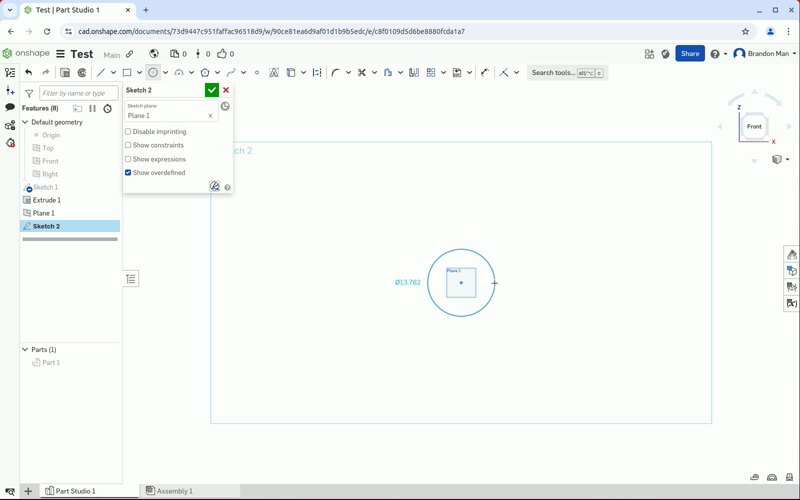
click(494, 282)
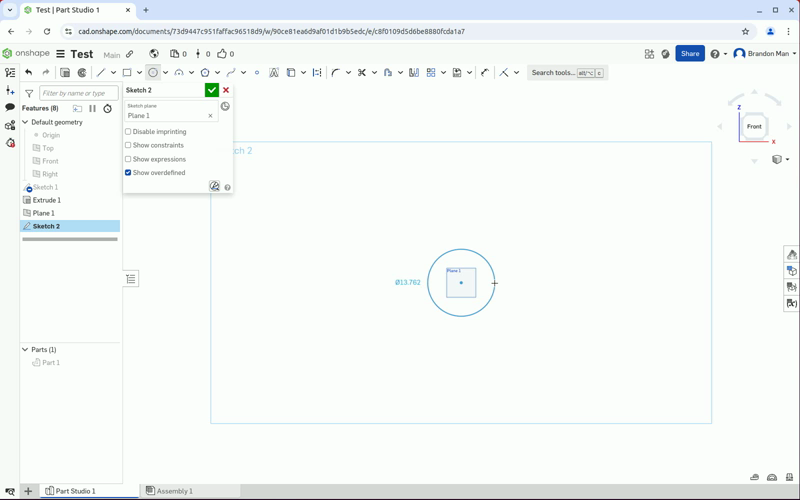
key(esc)
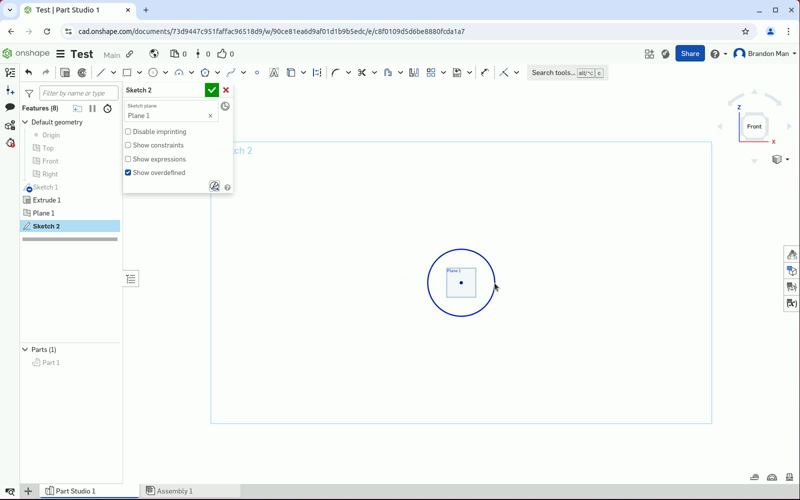
key(c)
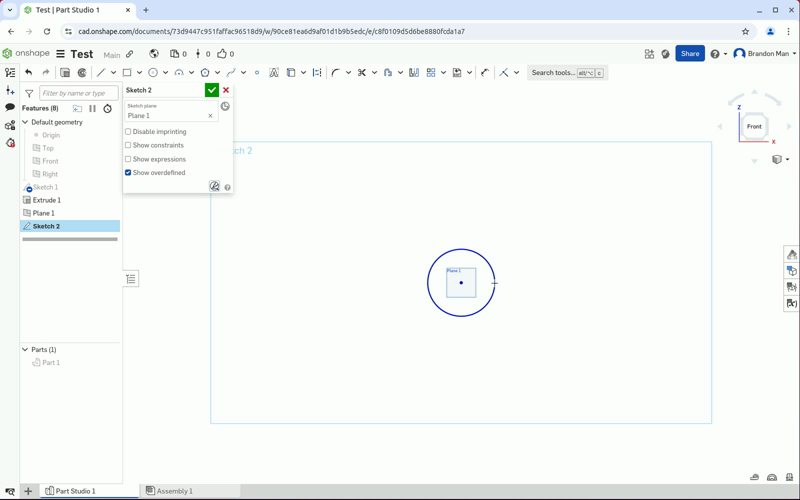
key_down(shift)
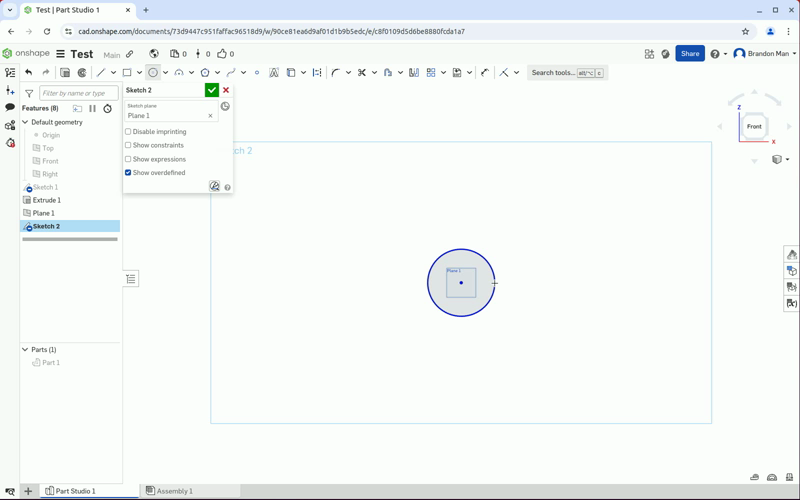
mouse_move(461, 282)
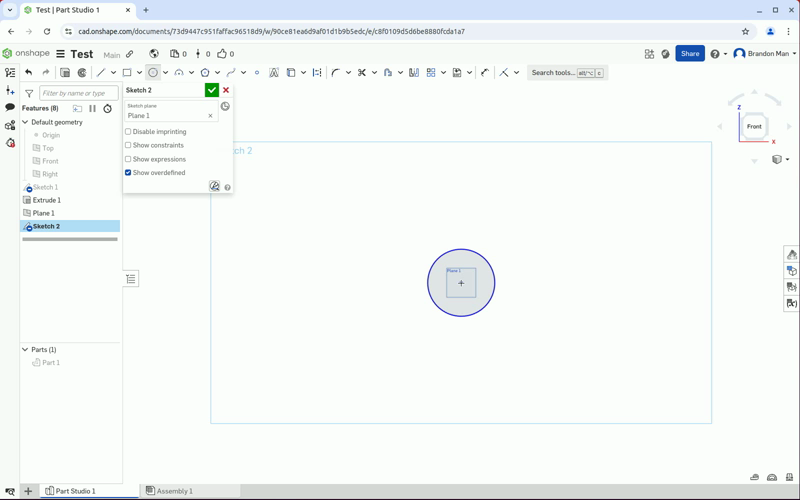
click(461, 282)
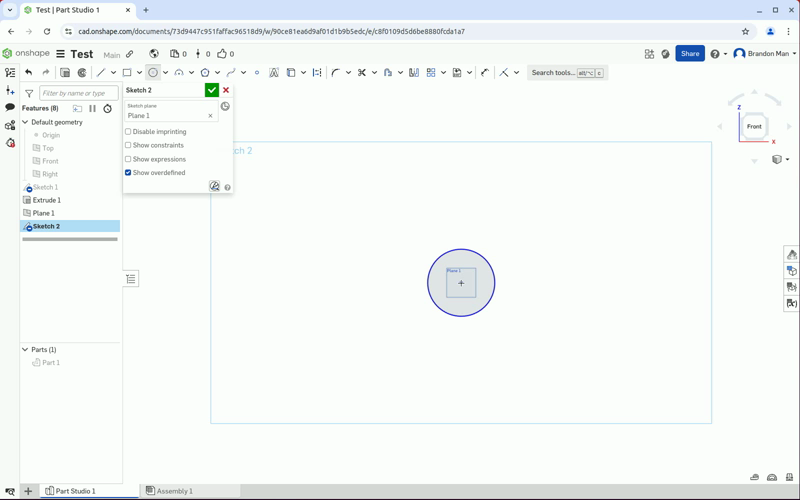
key_up(shift)
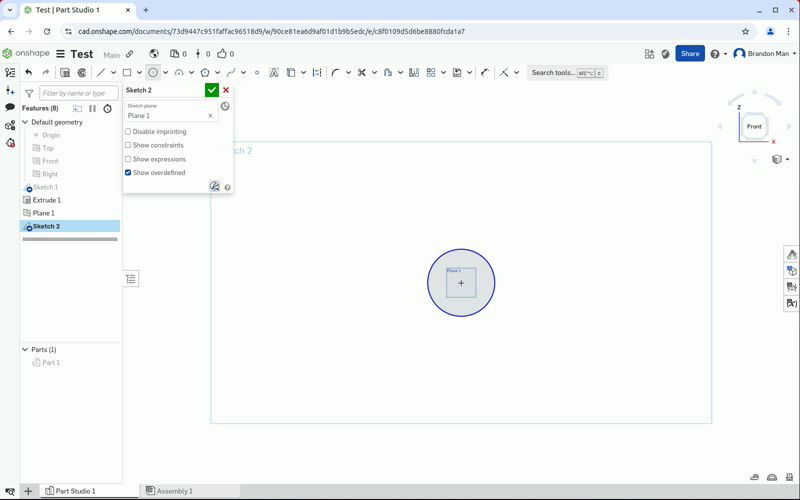
mouse_move(480, 282)
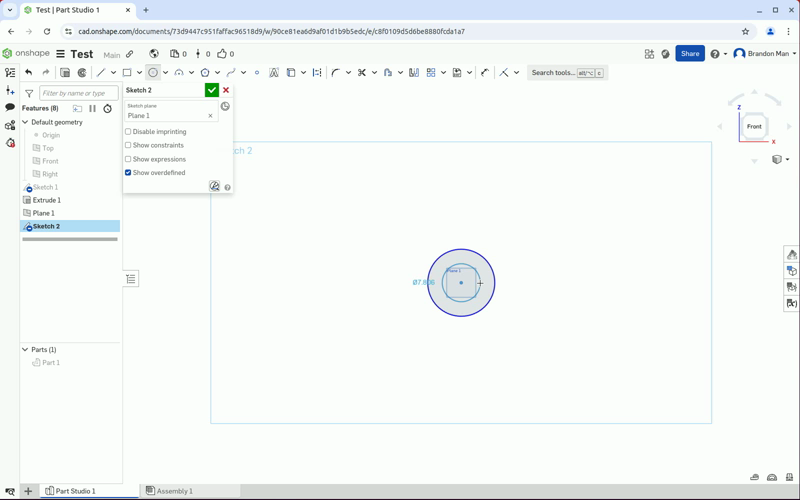
click(480, 282)
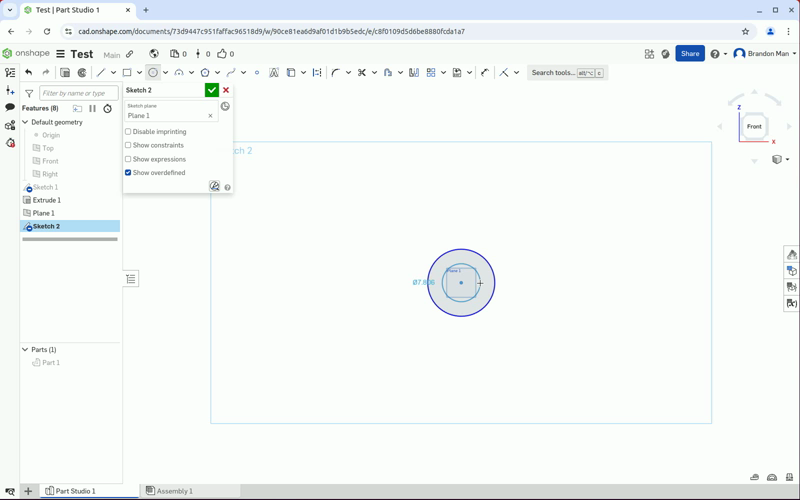
key(esc)
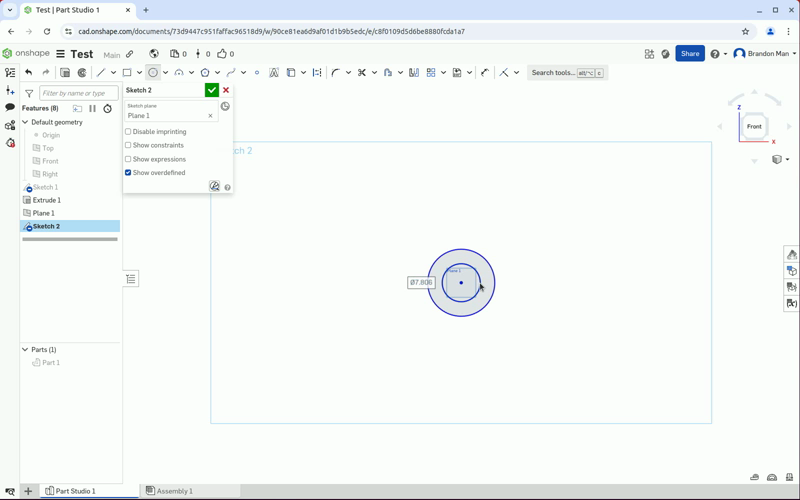
mouse_move(485, 300)
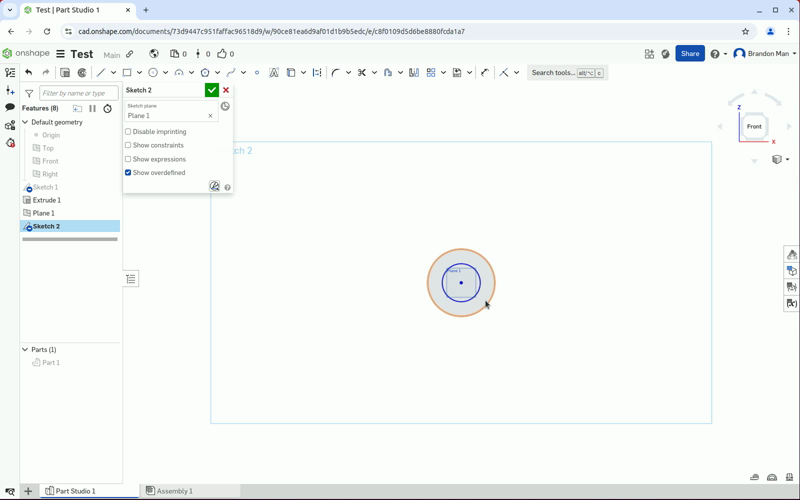
click(485, 300)
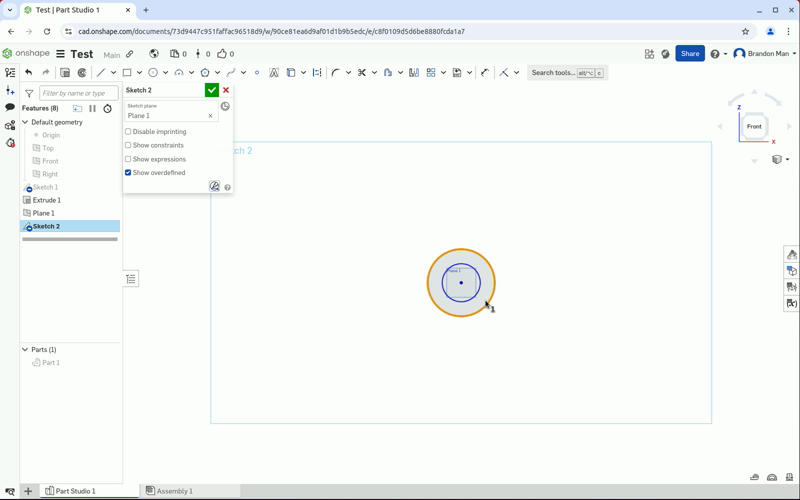
mouse_move(73, 352)
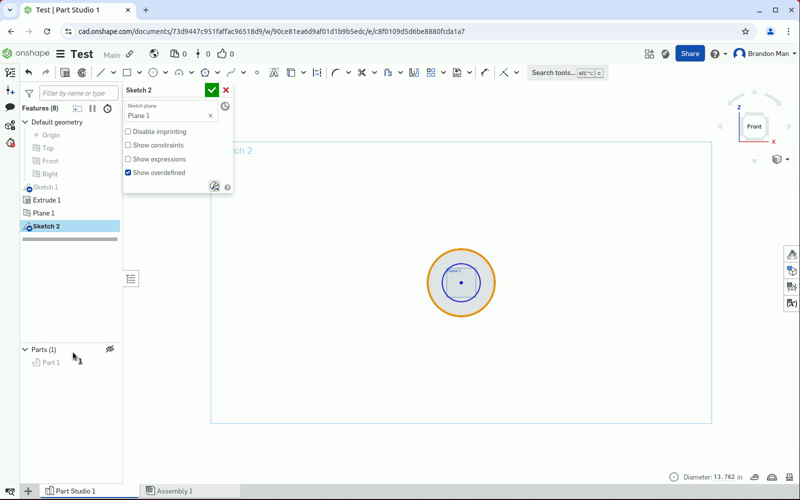
key(shift+y)
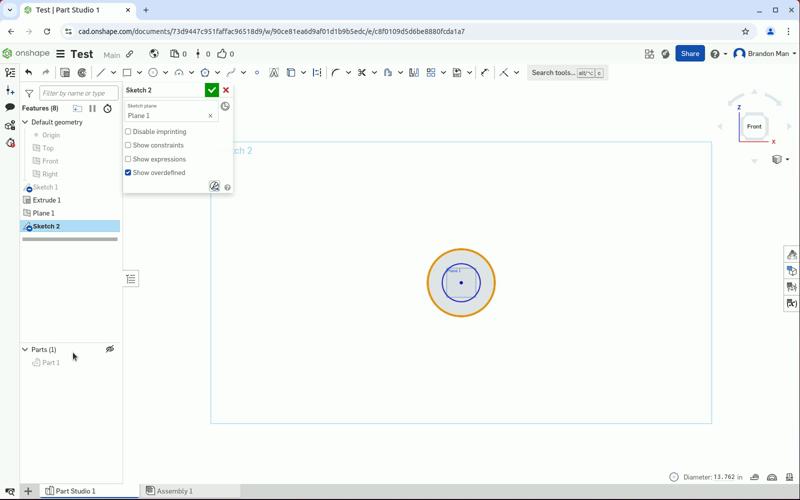
key(shift+e)
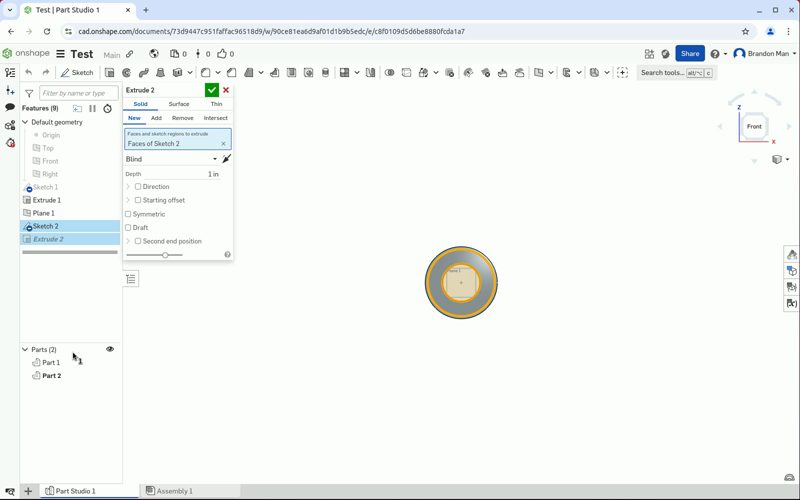
mouse_move(143, 106)
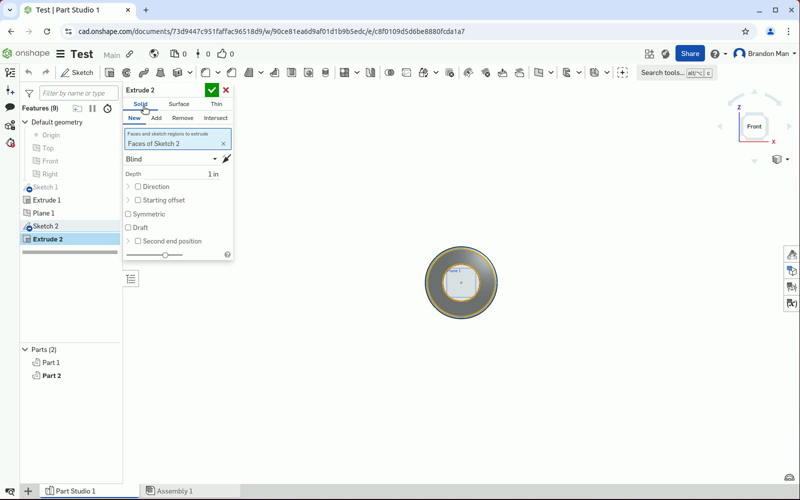
click(143, 106)
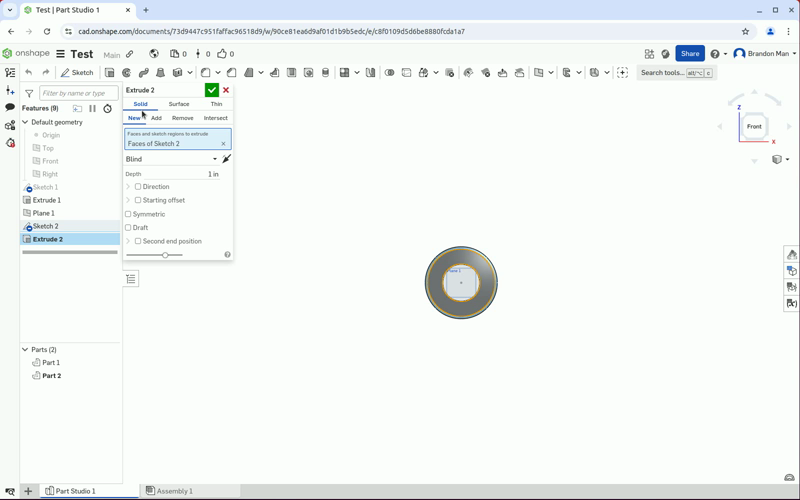
mouse_move(137, 120)
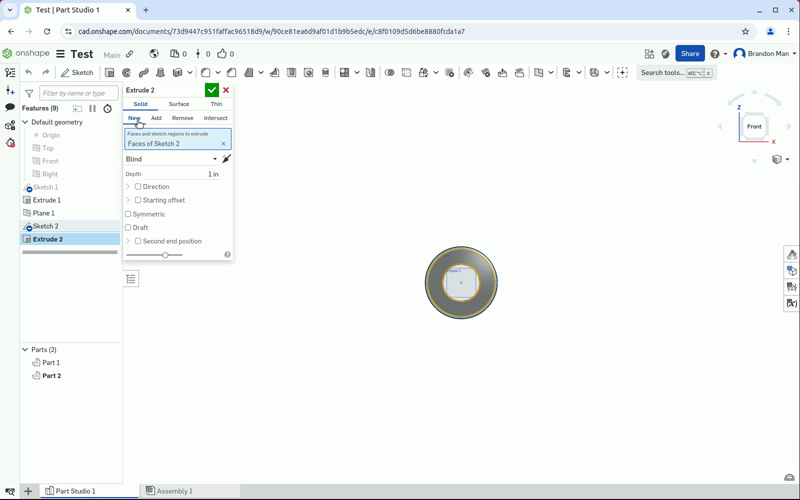
click(137, 120)
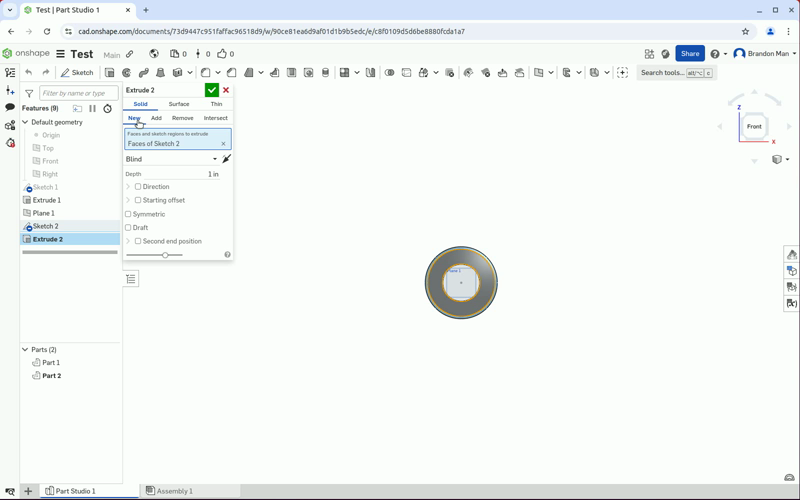
key(tab, 4)
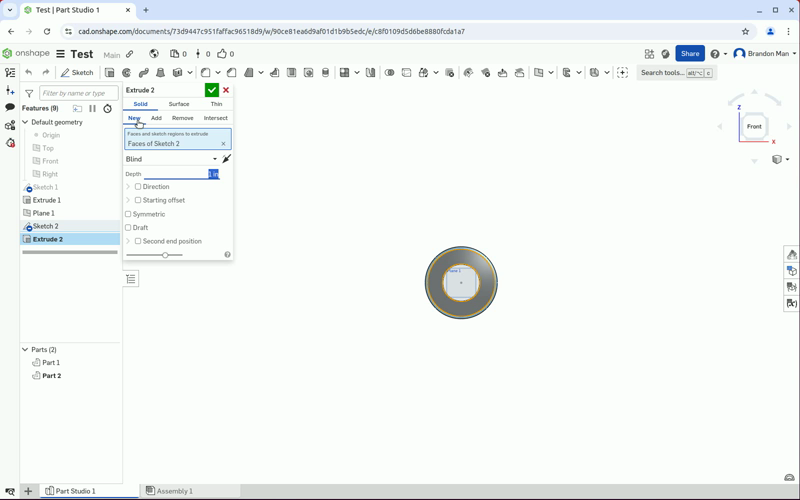
text(0.963)
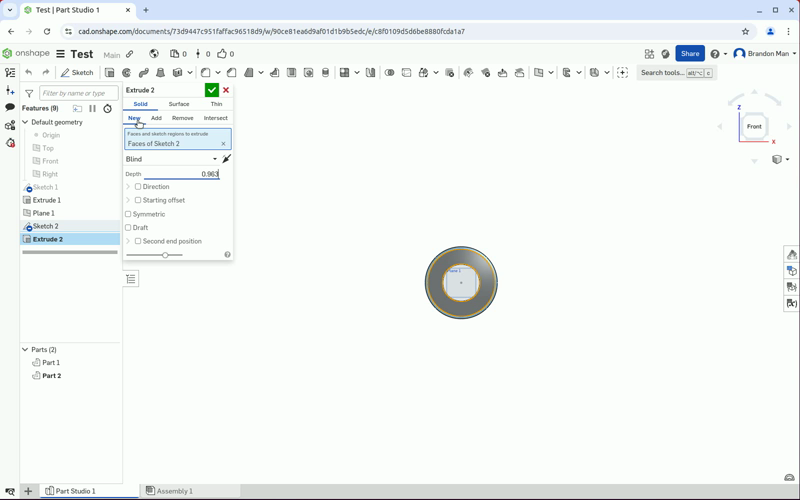
key(enter)
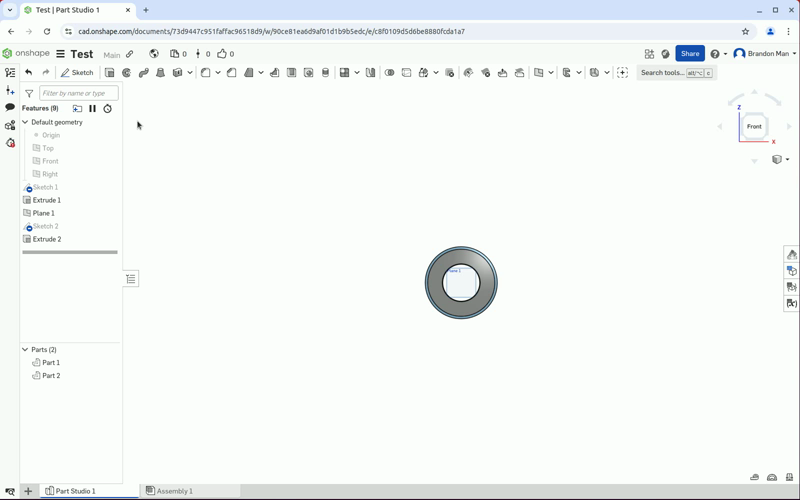
key(shift+h)
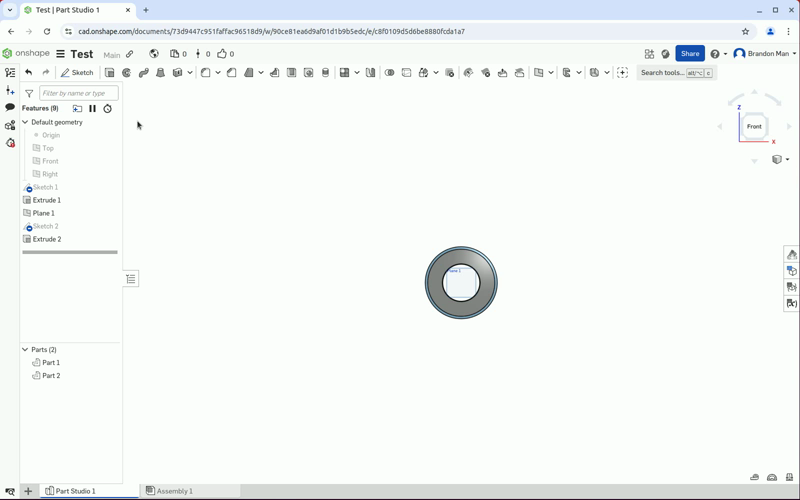
key(shift+h)
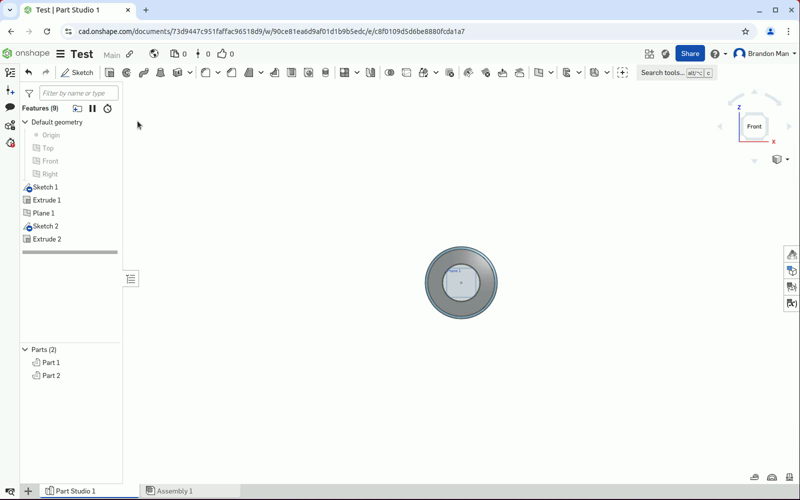
key(shift+7)
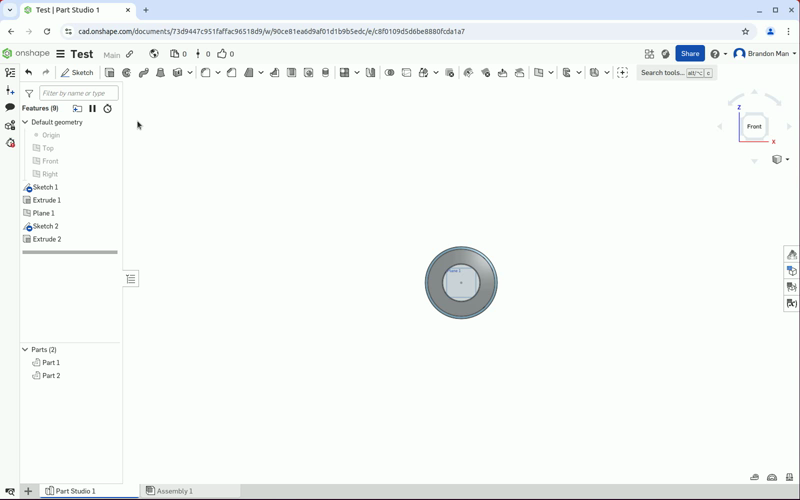
key(left, 2)
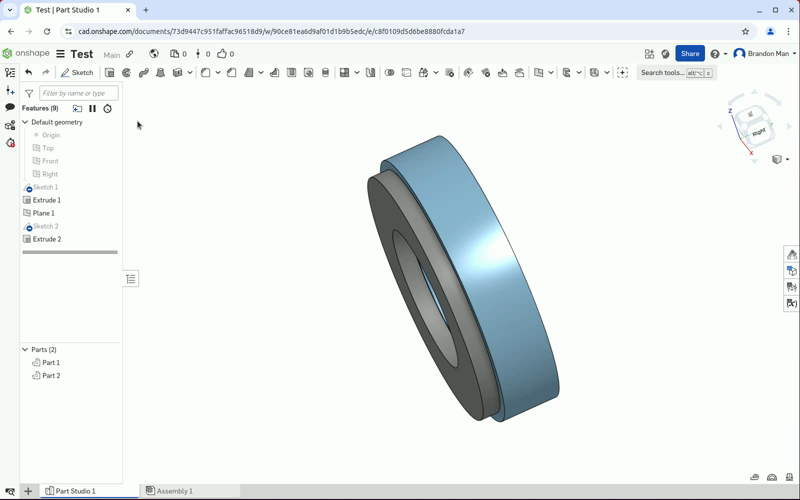
key(down, 2)
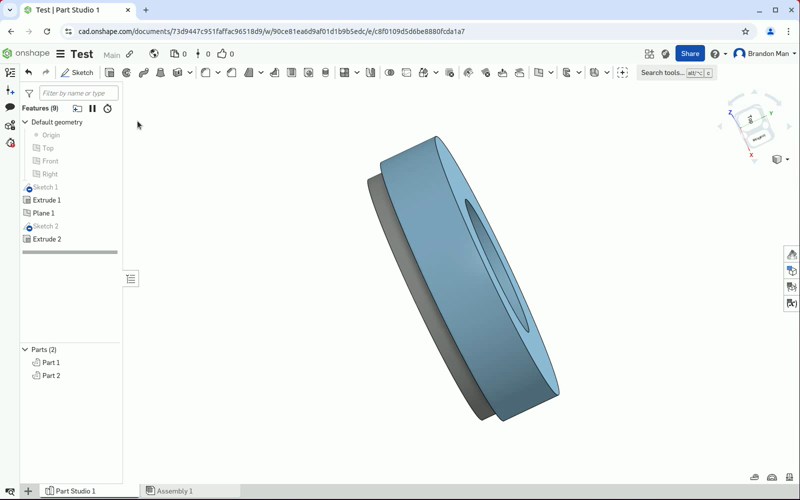
key(up, 2)
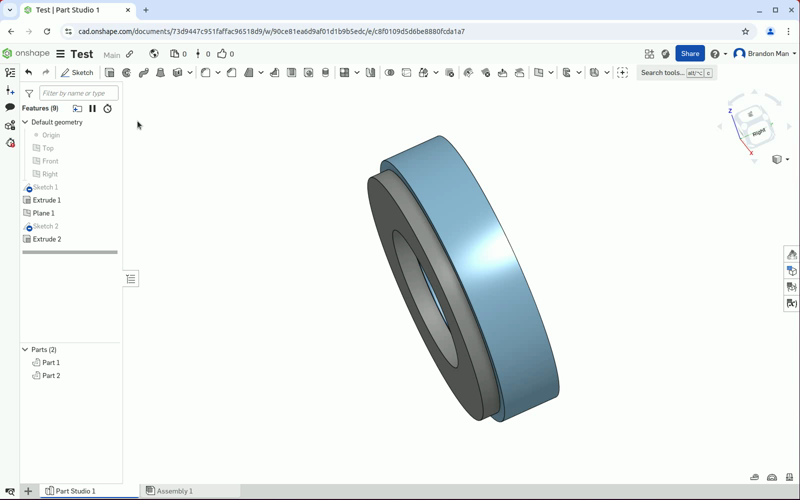
key(right, 2)
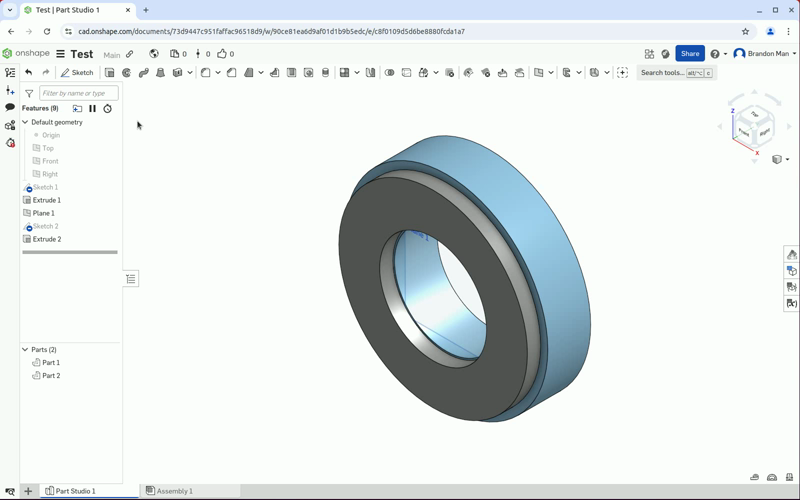
mouse_move(73, 189)
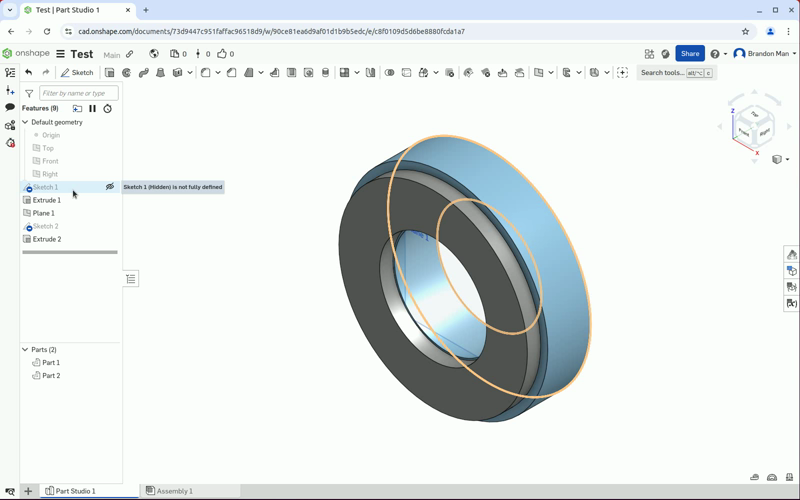
click(73, 189)